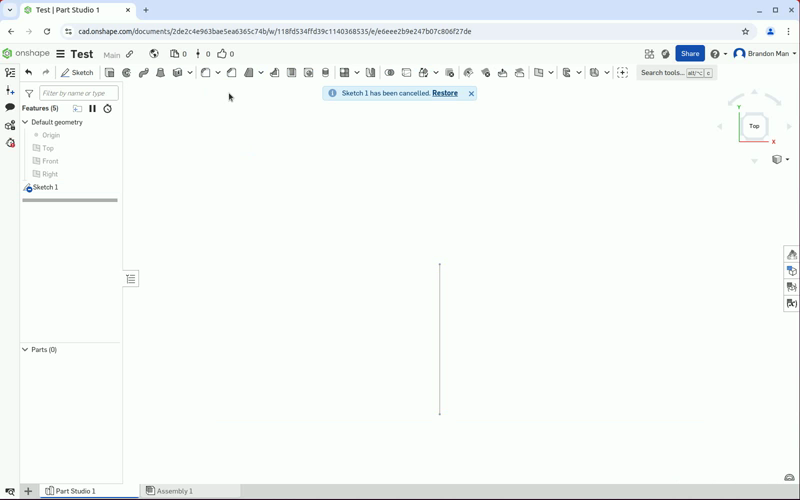
key(shift+h)
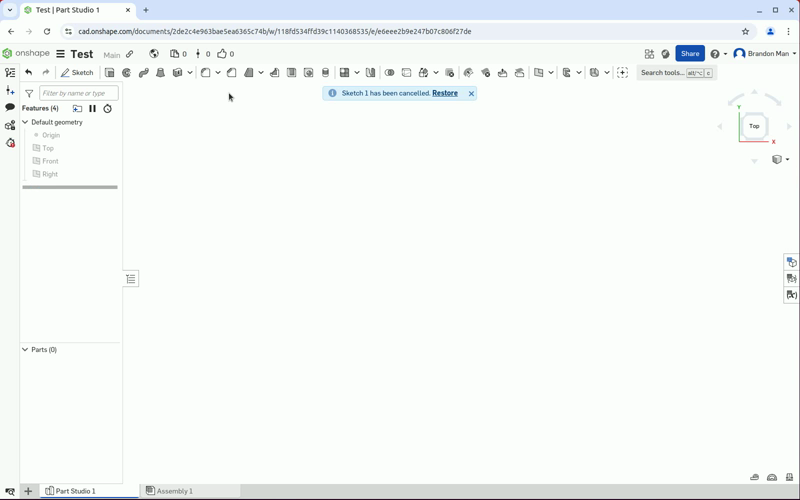
mouse_move(73, 352)
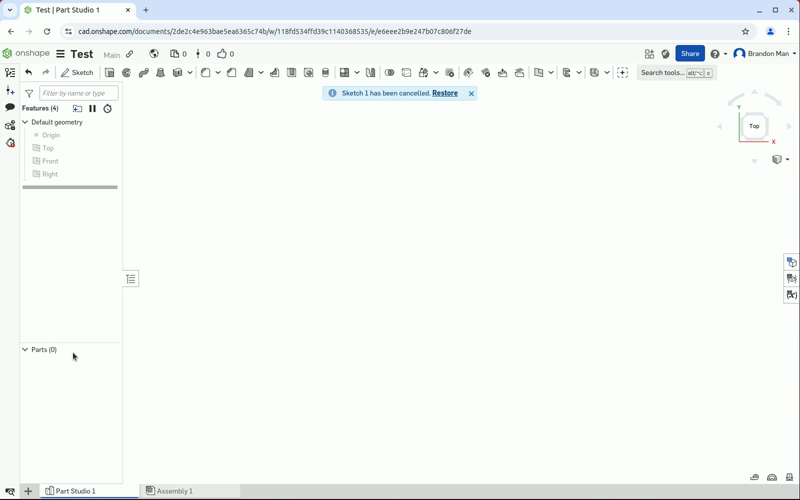
key(y)
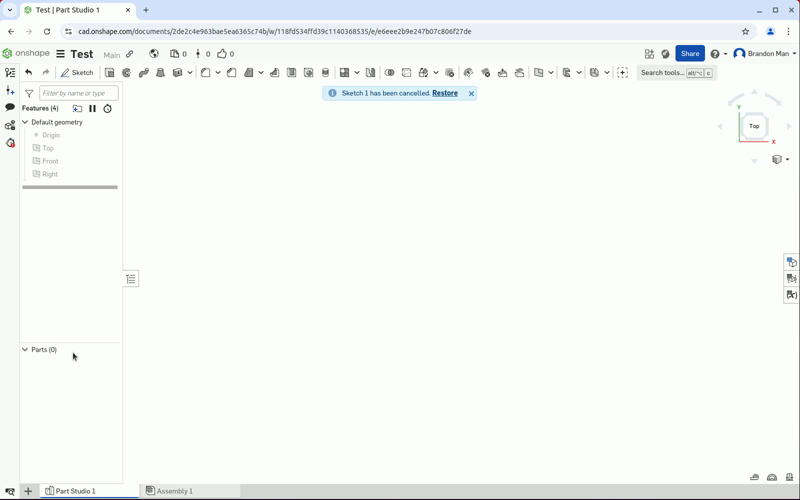
key(shift+p)
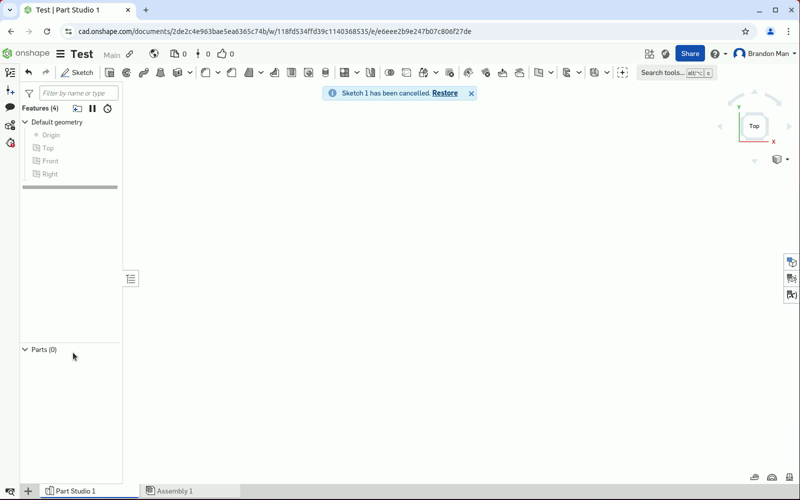
key(space)
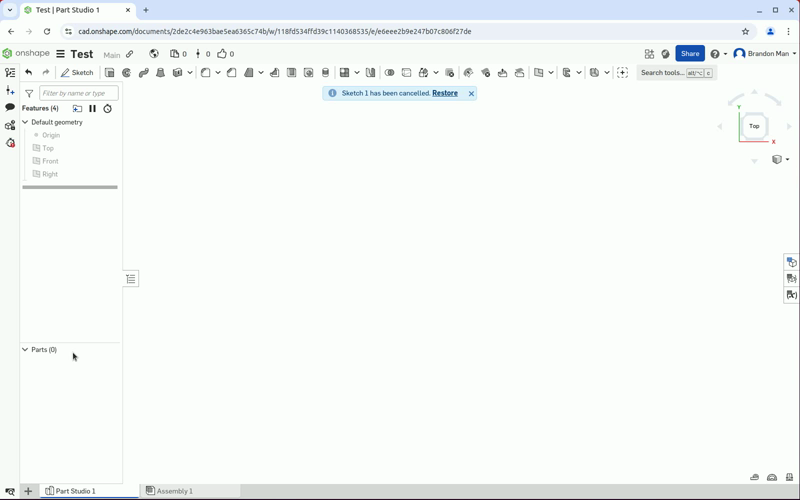
key_down(shift)
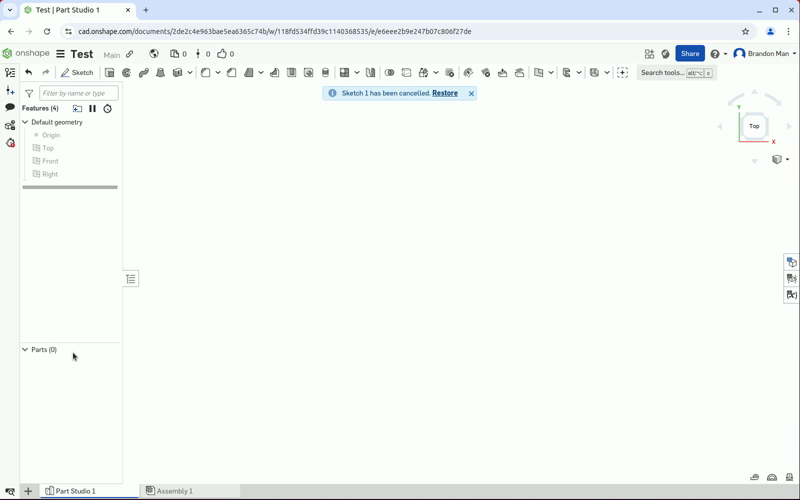
key(up)
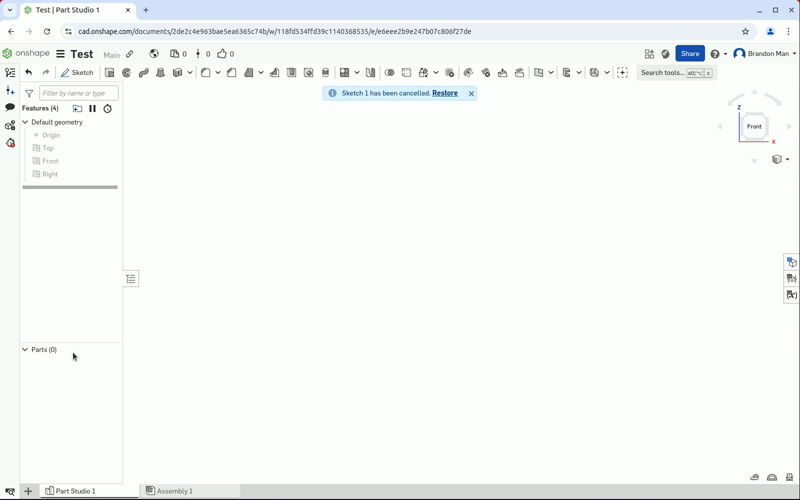
key_up(shift)
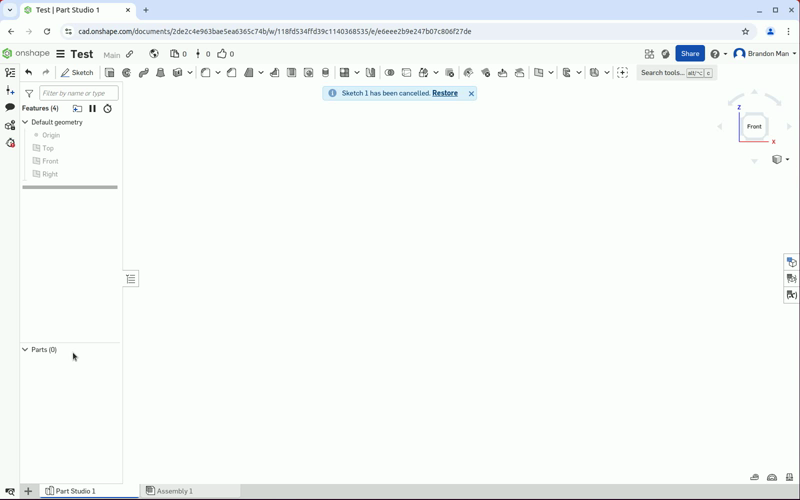
key(space)
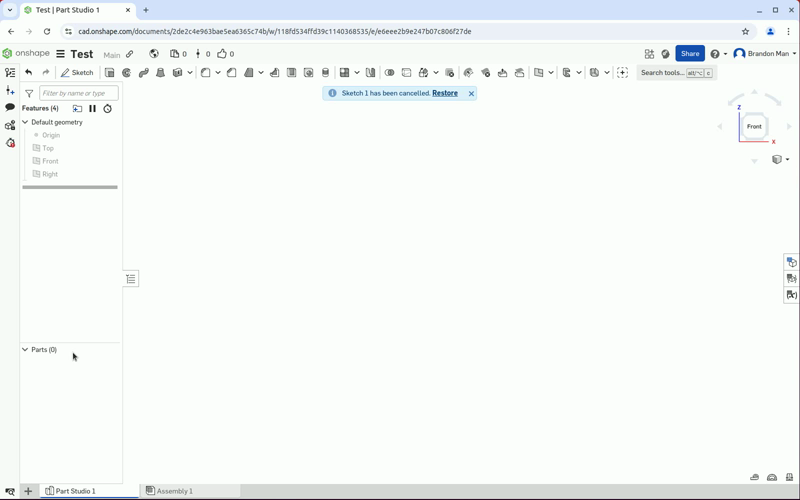
key_down(shift)
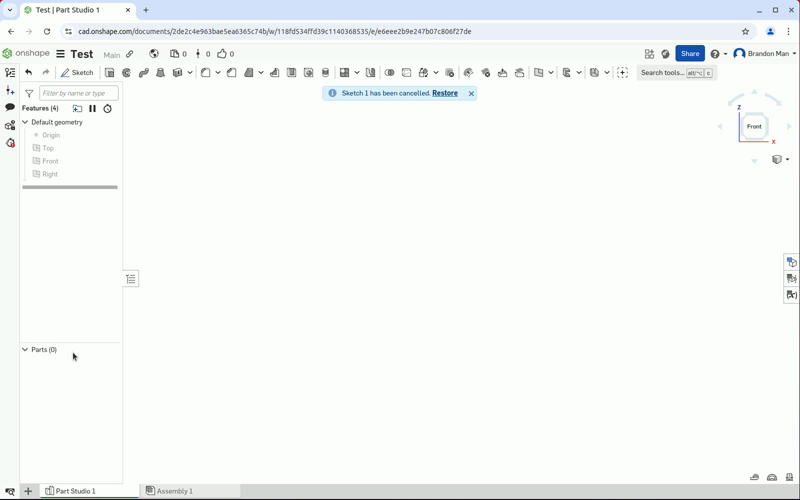
key(left)
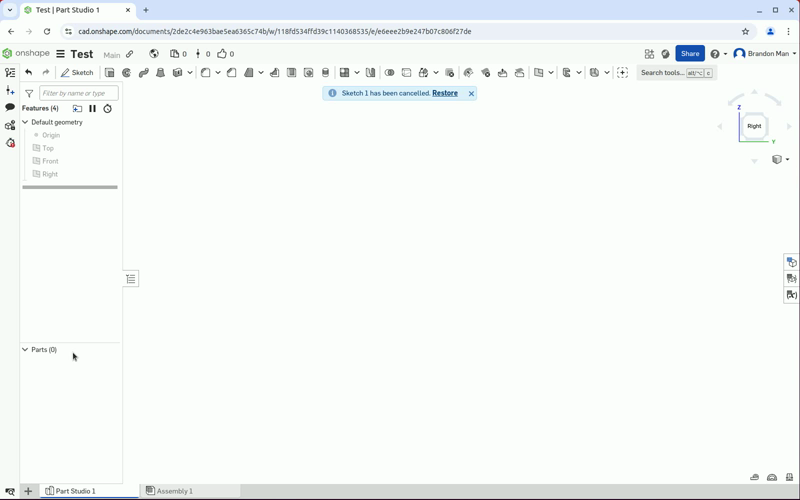
key_up(shift)
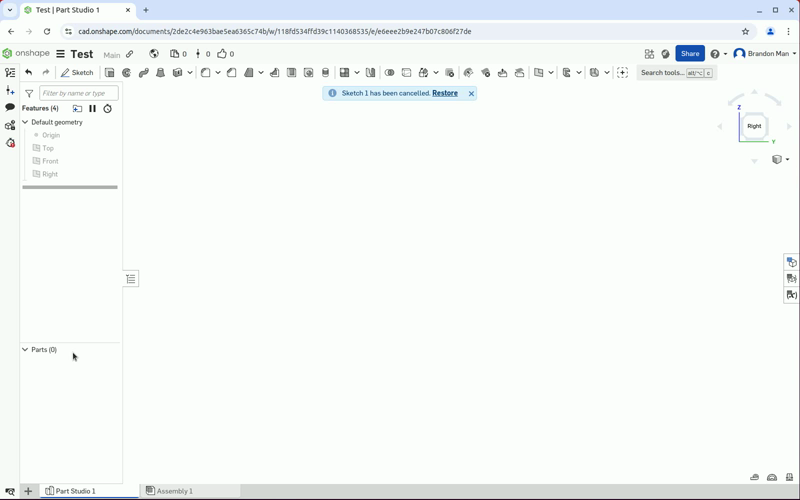
mouse_move(73, 352)
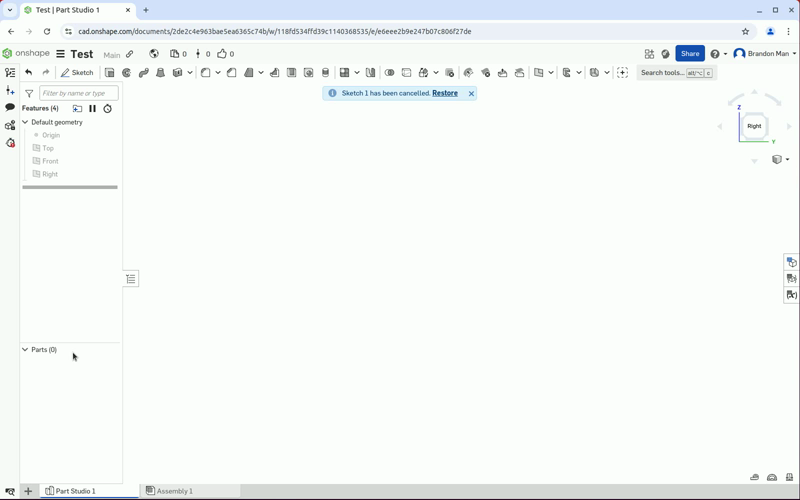
key(shift+y)
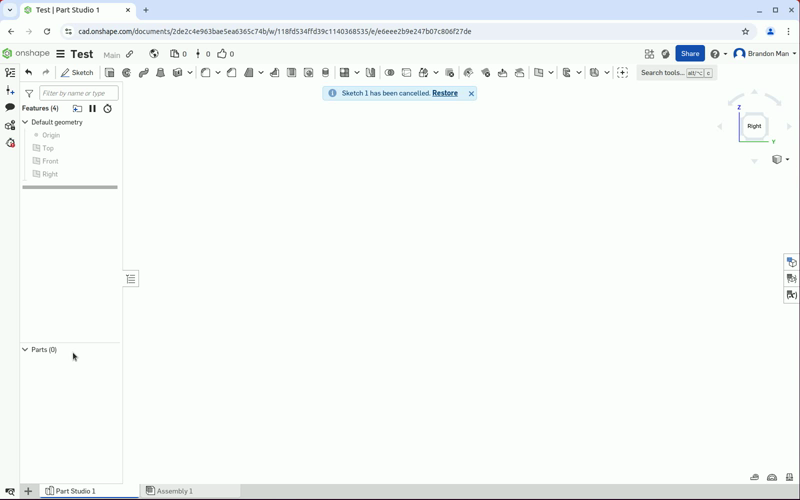
key(shift+s)
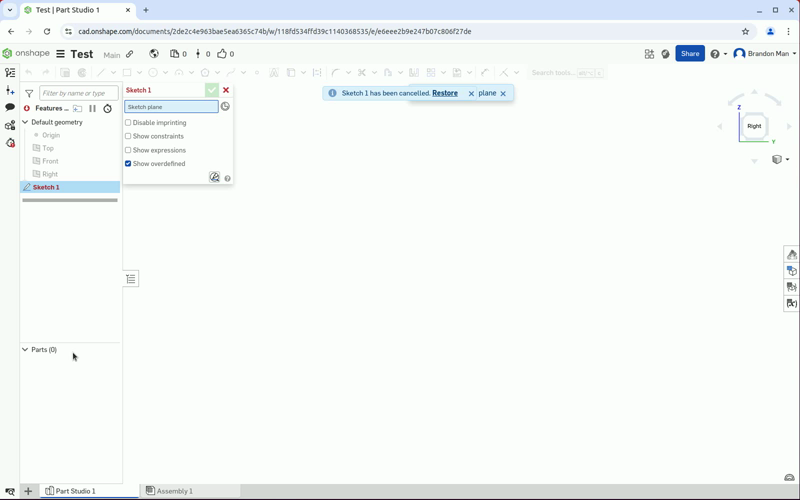
mouse_move(73, 176)
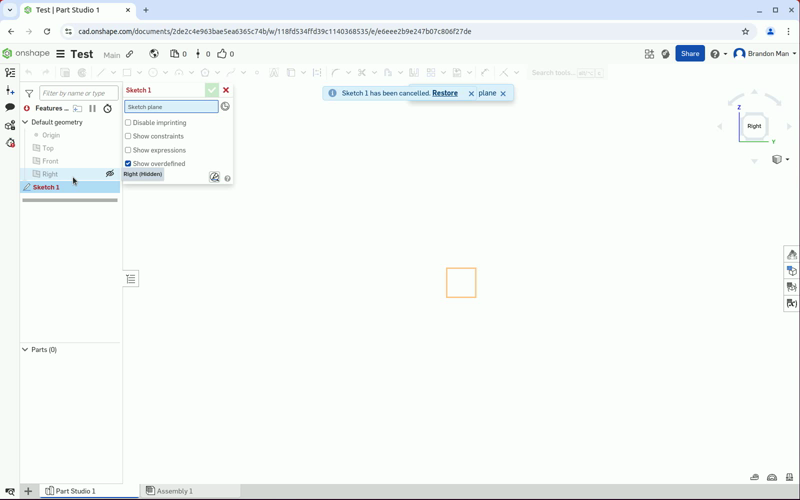
click(73, 176)
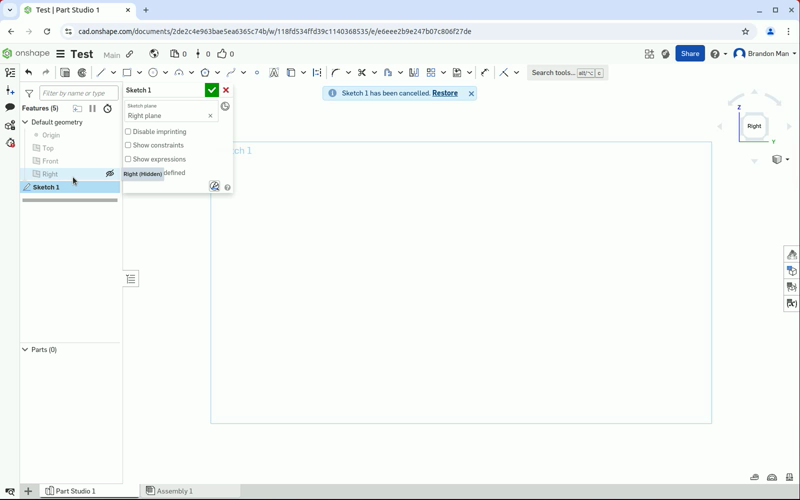
mouse_move(73, 352)
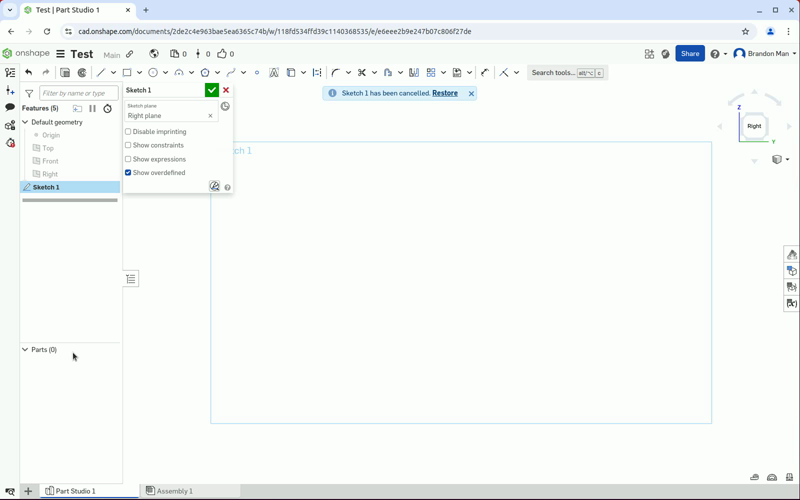
key(y)
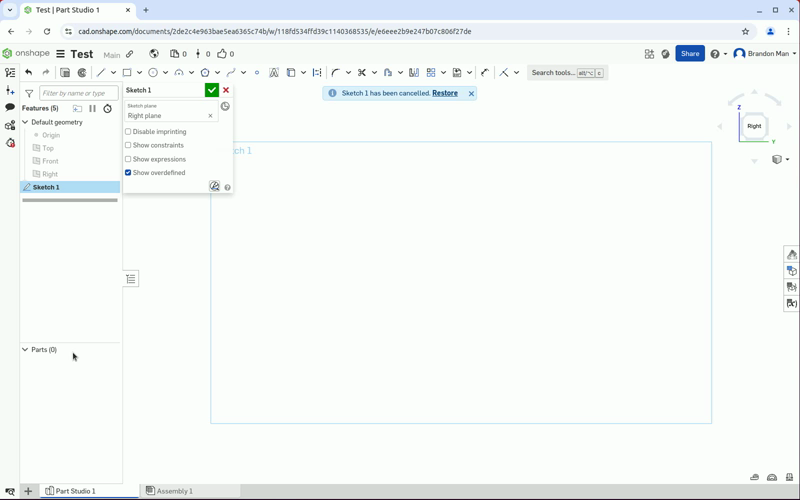
key(l)
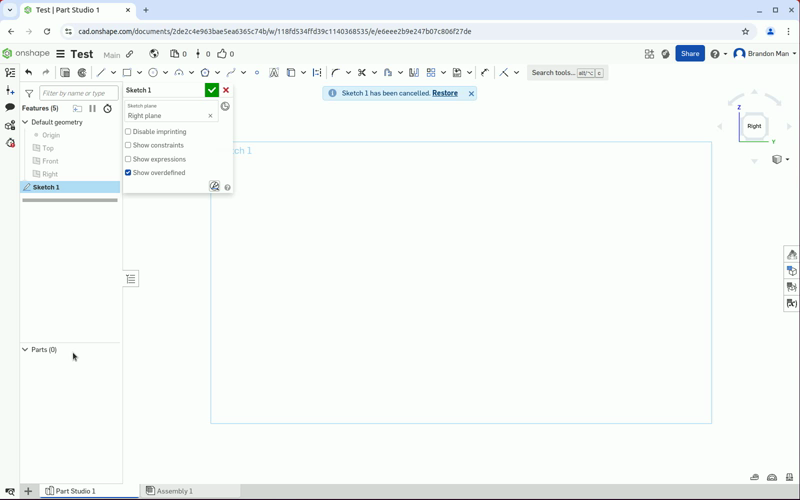
key_down(shift)
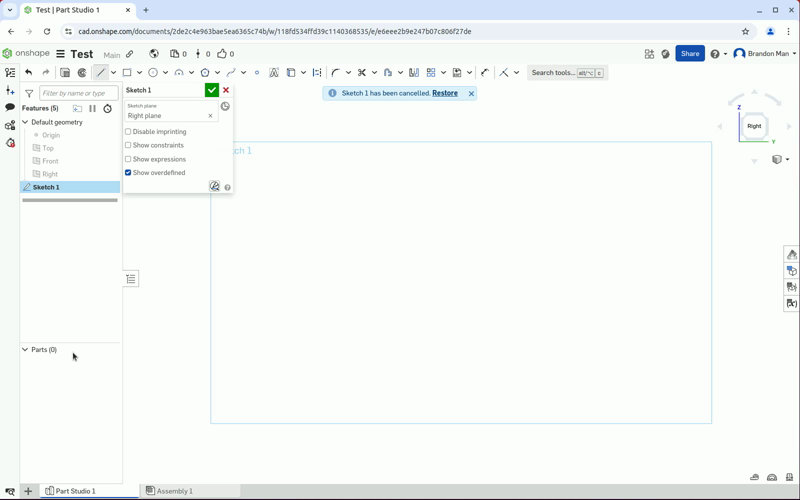
mouse_move(460, 282)
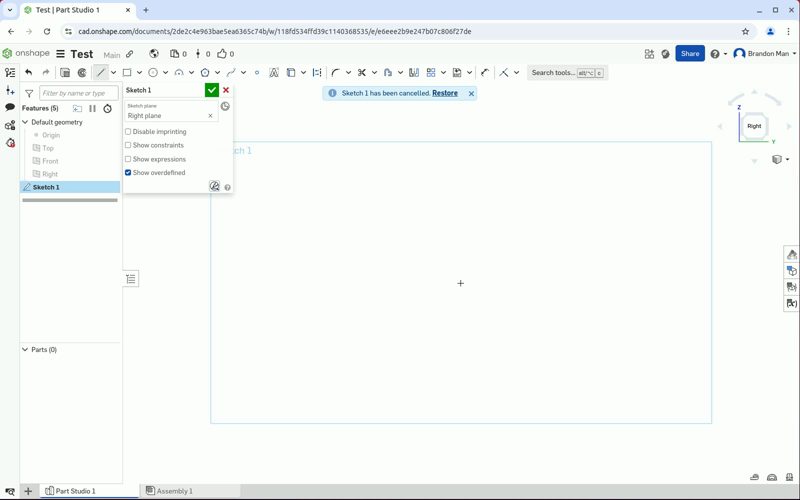
click(460, 282)
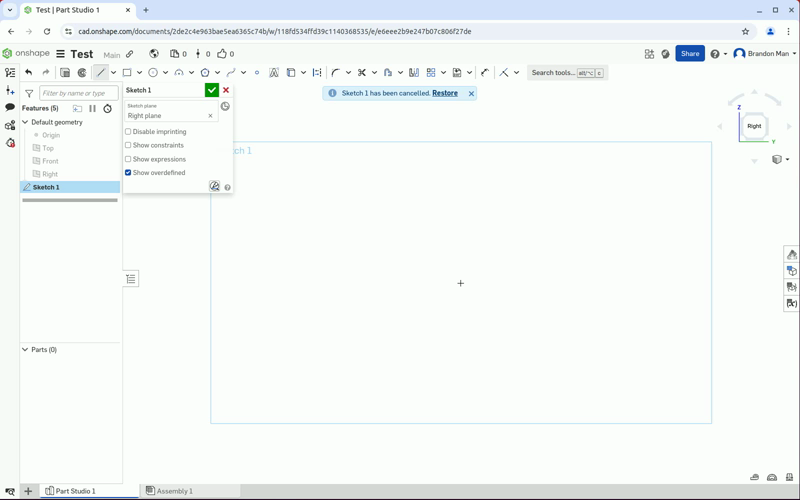
key_up(shift)
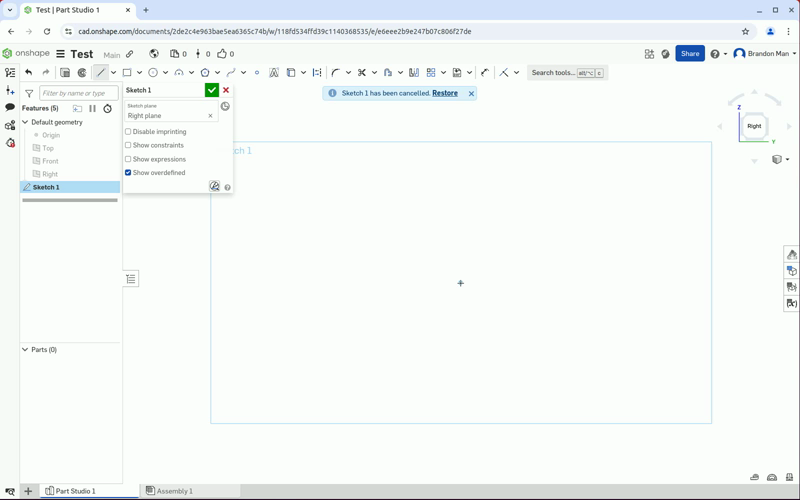
key_down(shift)
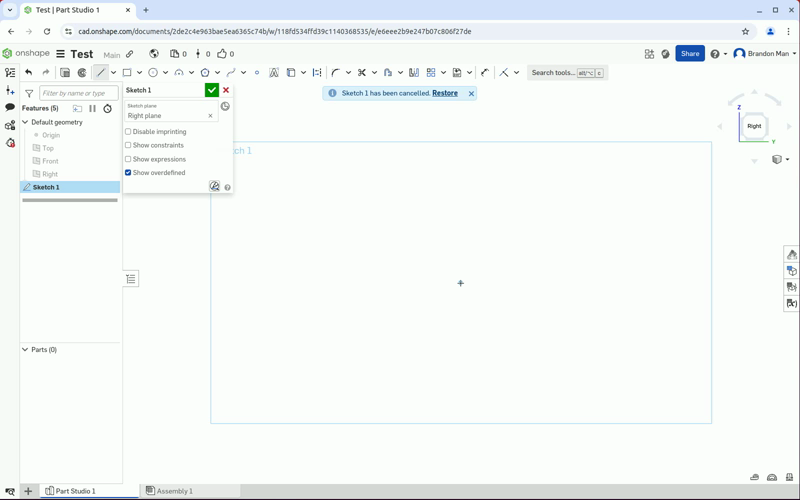
mouse_move(490, 282)
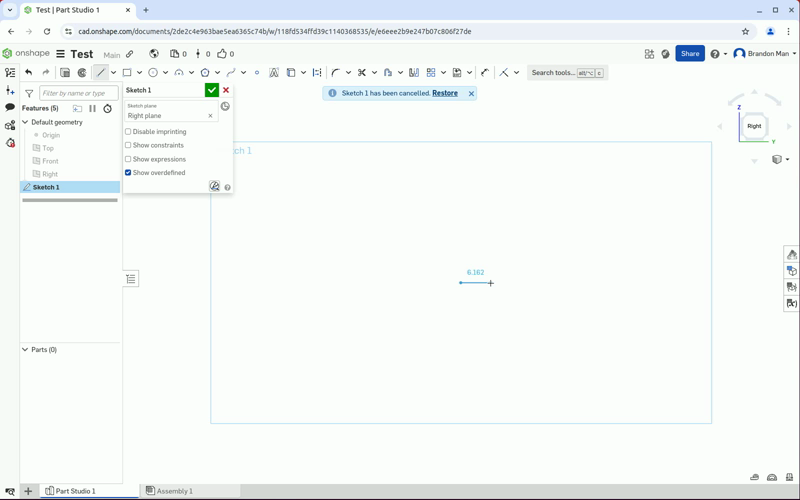
mouse_move(466, 282)
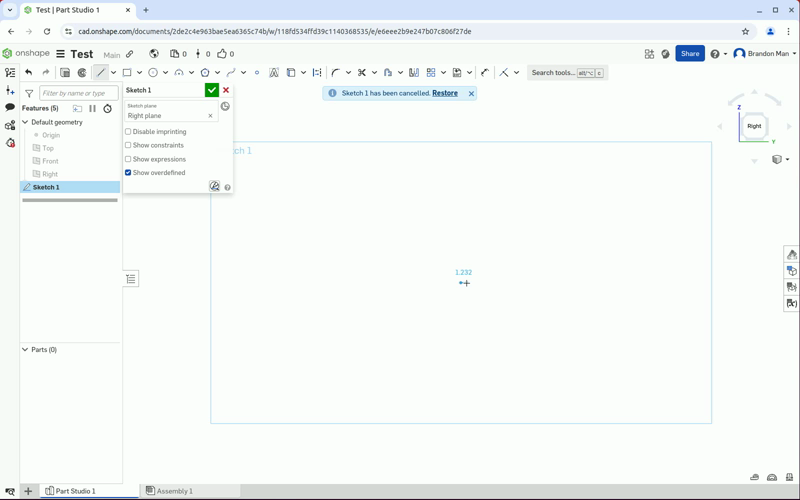
scroll(6)
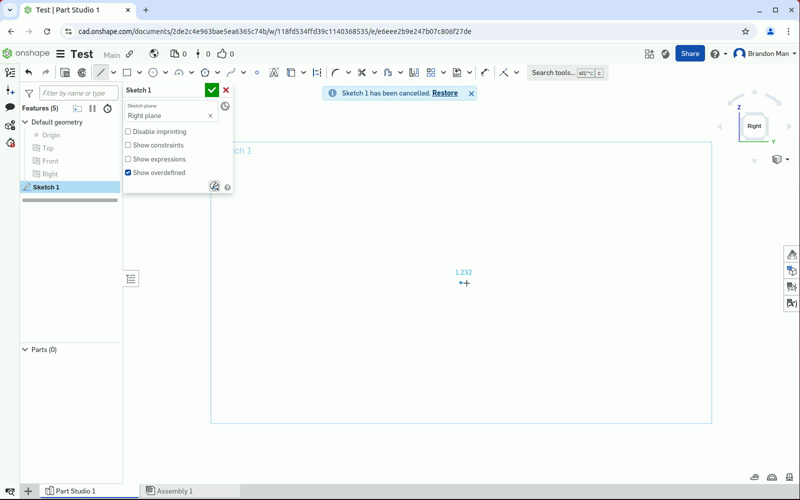
scroll(6)
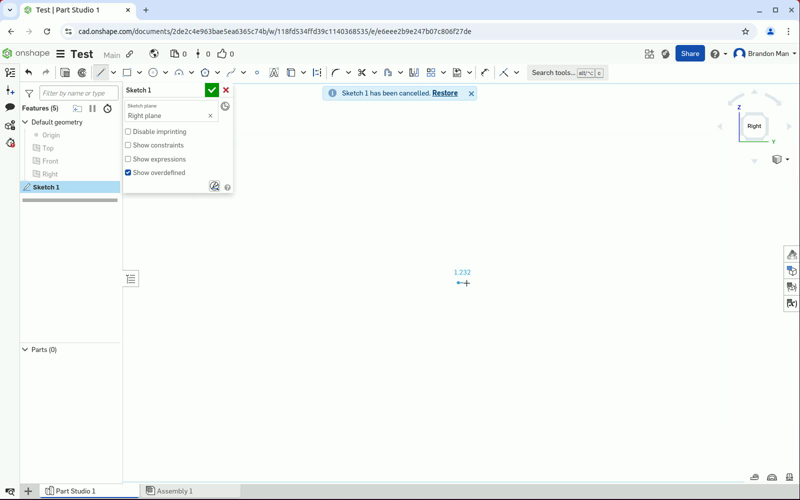
scroll(6)
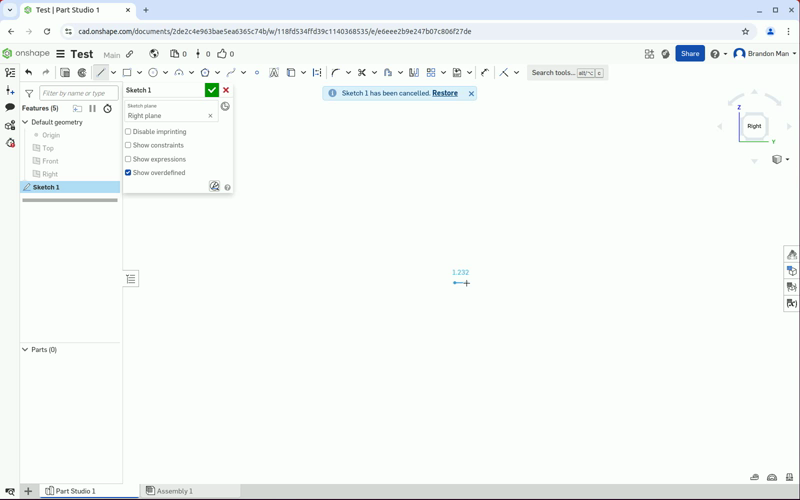
scroll(6)
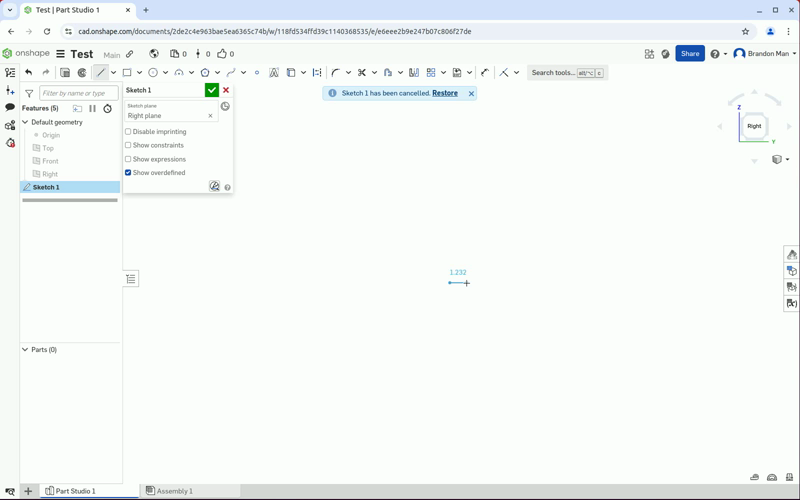
scroll(6)
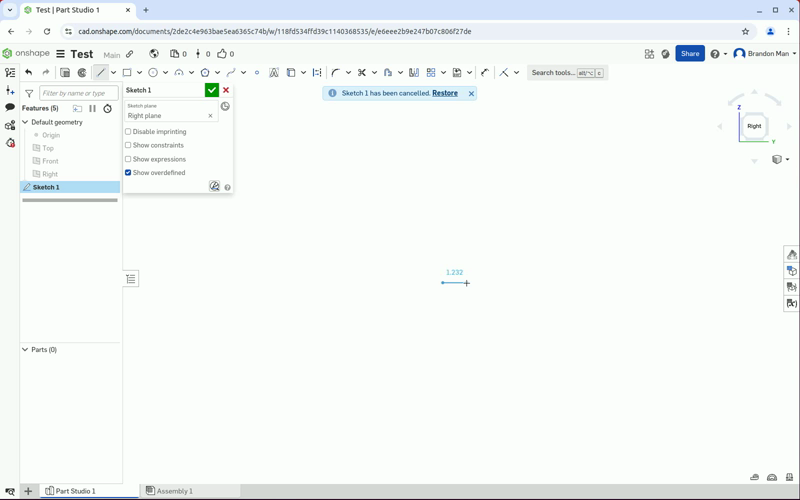
scroll(6)
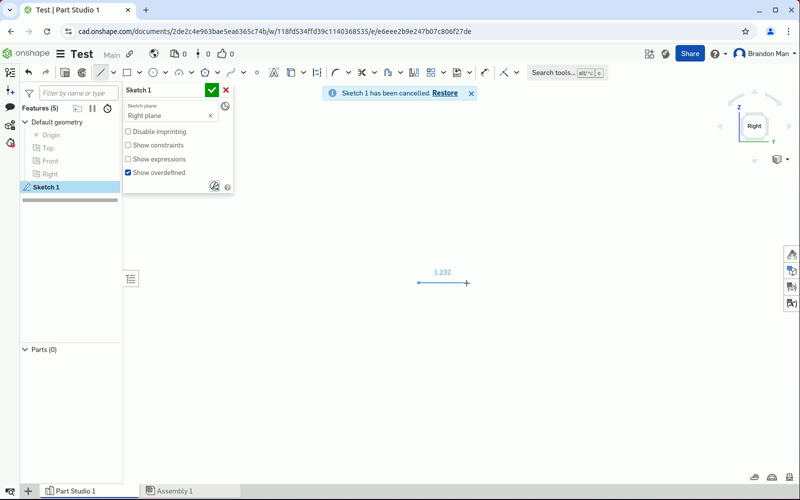
scroll(6)
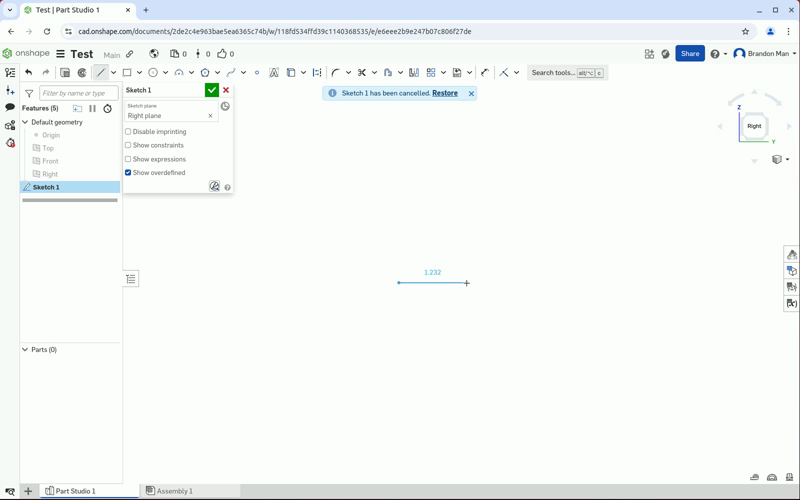
click(466, 282)
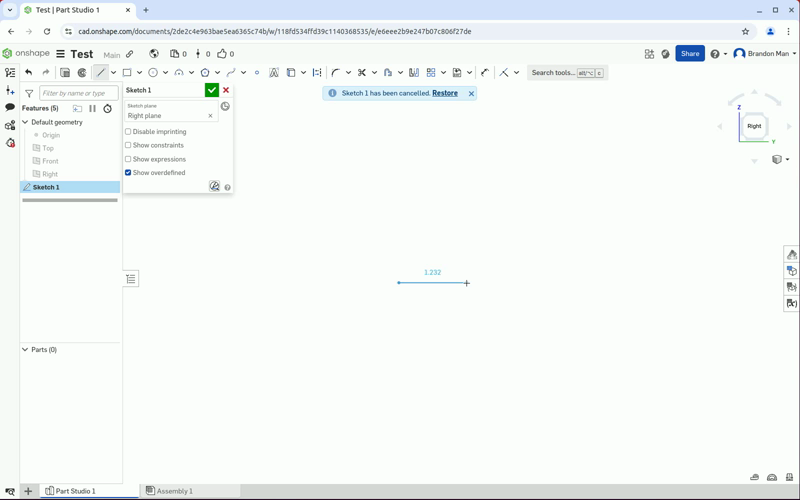
scroll(-6)
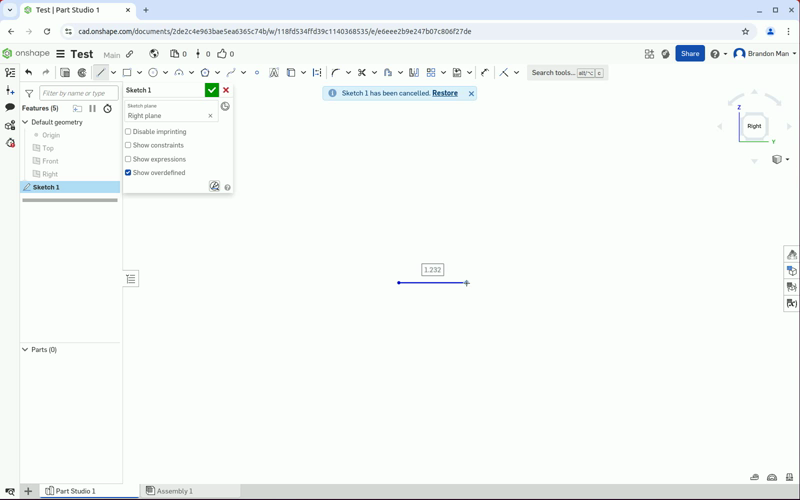
scroll(-6)
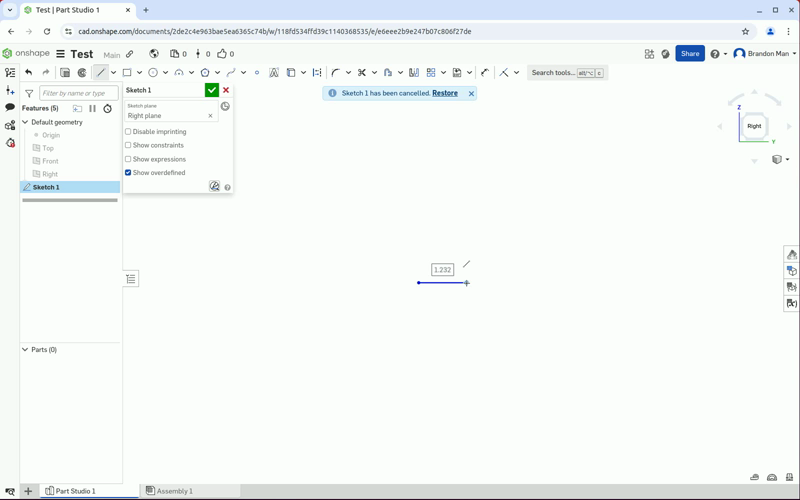
scroll(-6)
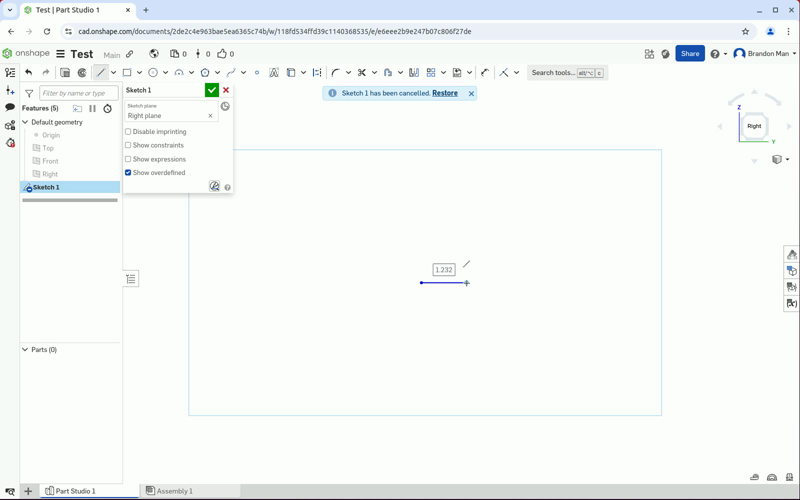
scroll(-6)
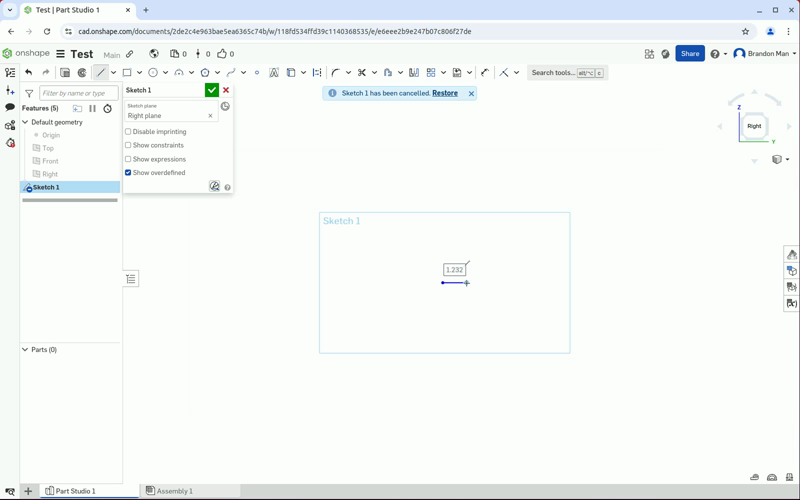
scroll(-6)
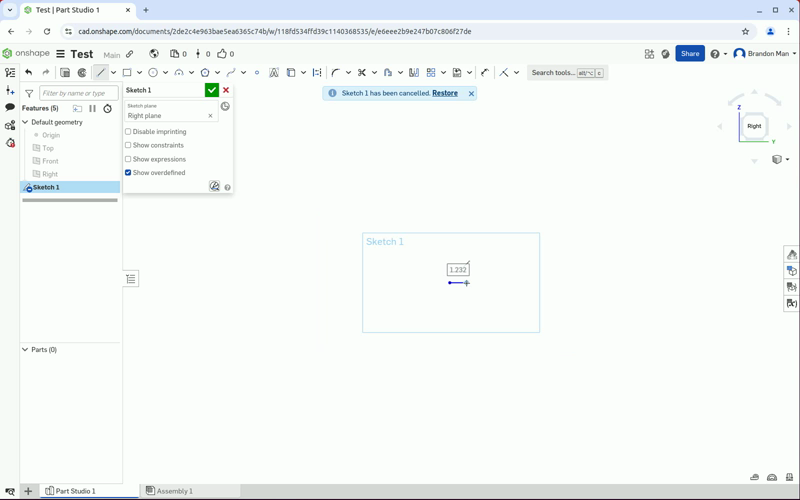
scroll(-6)
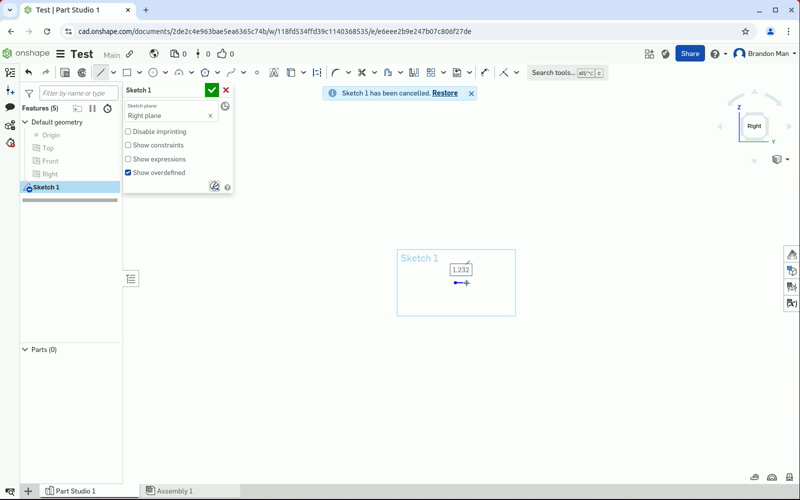
scroll(-6)
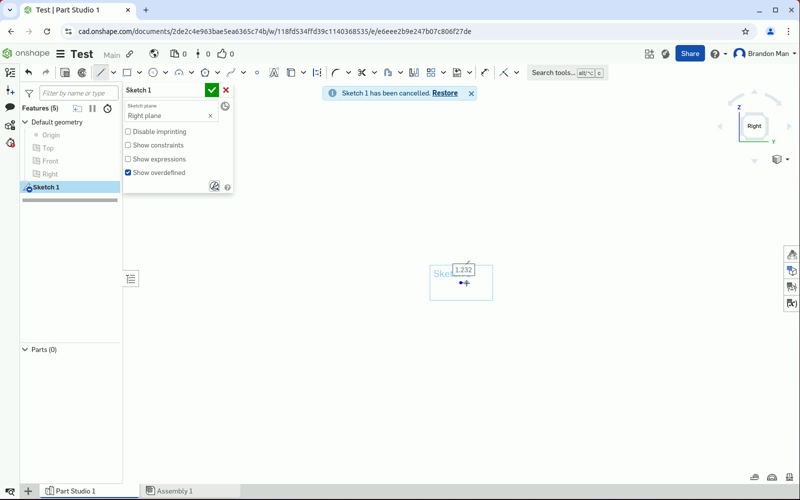
key_up(shift)
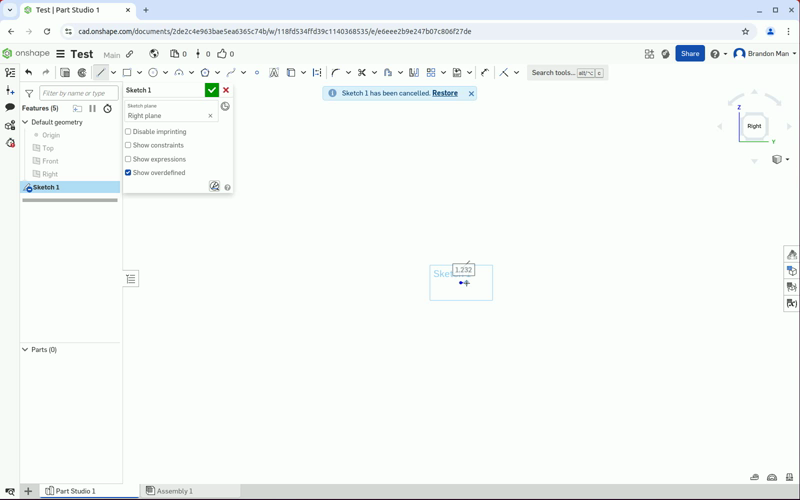
key_down(shift)
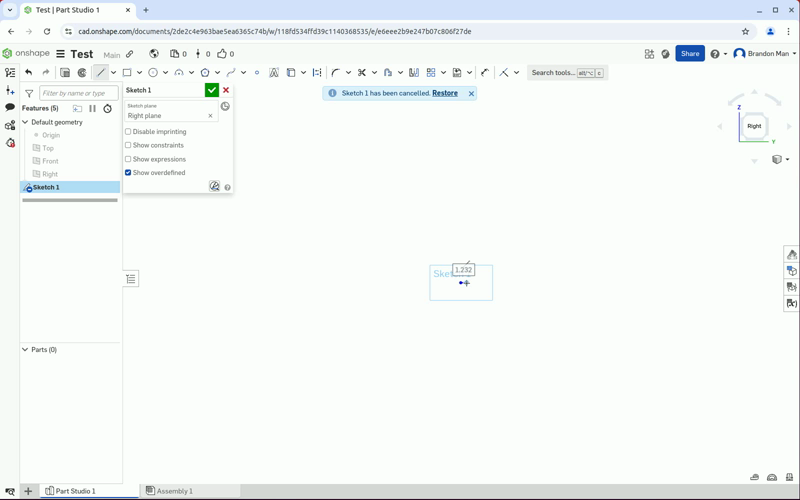
mouse_move(496, 282)
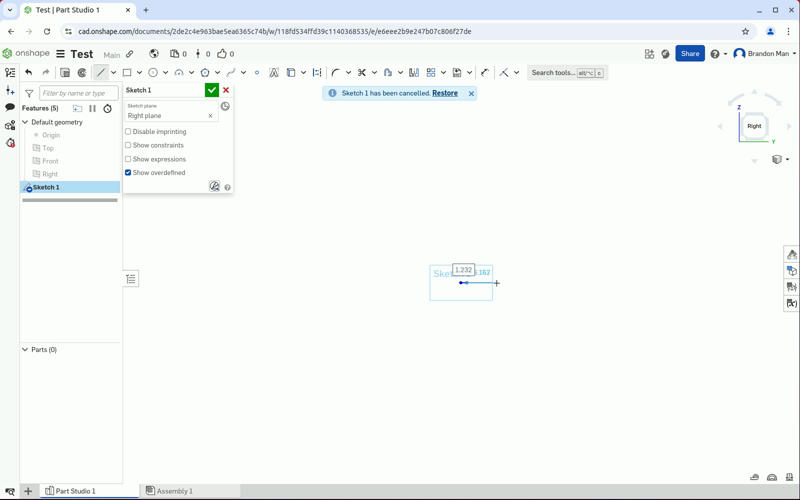
mouse_move(472, 259)
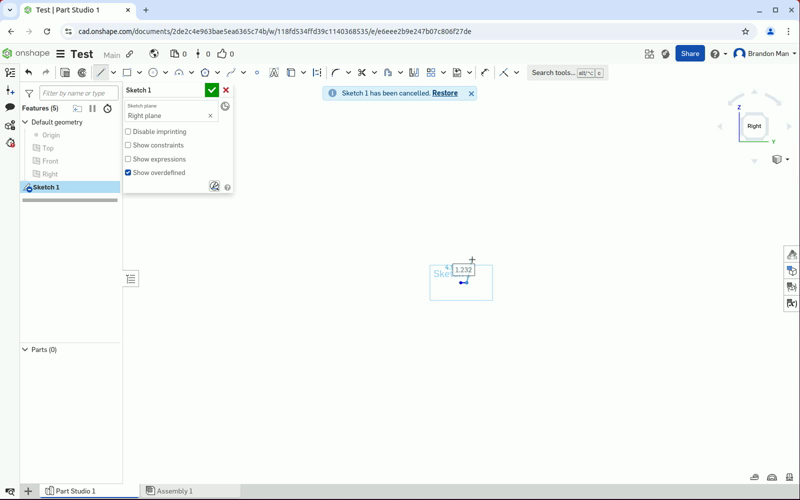
click(472, 259)
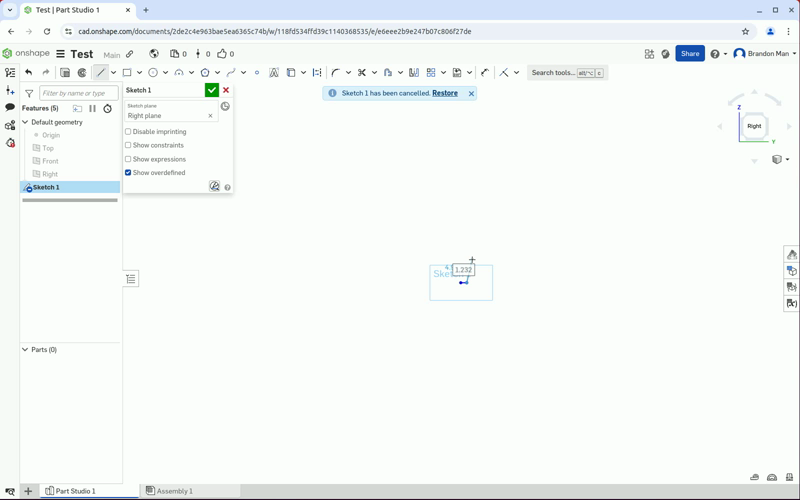
key_up(shift)
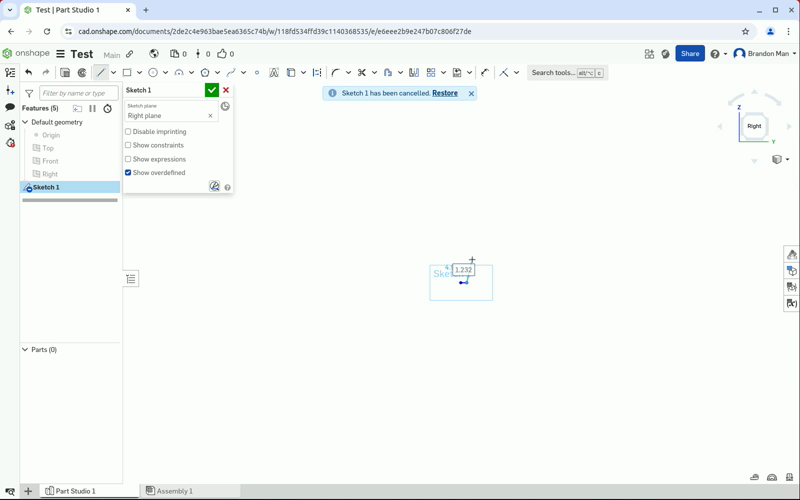
key_down(shift)
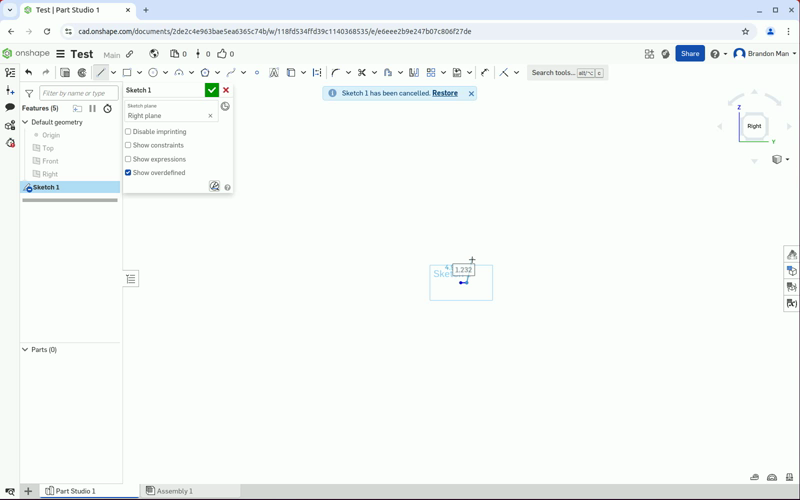
mouse_move(472, 170)
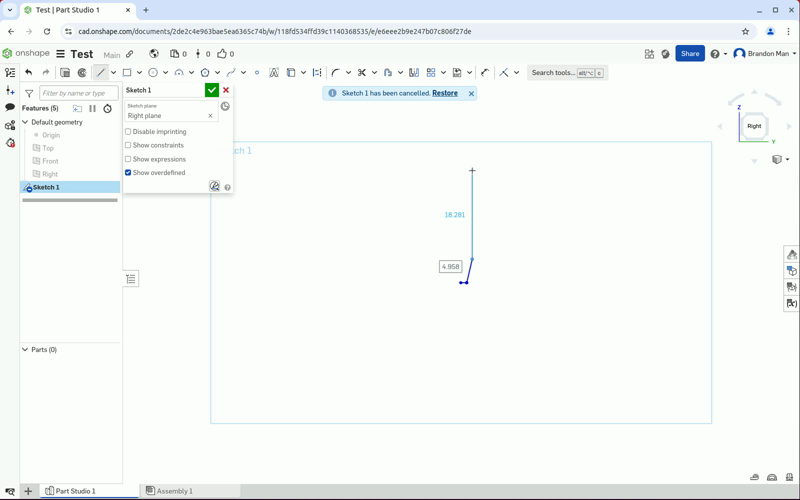
click(472, 170)
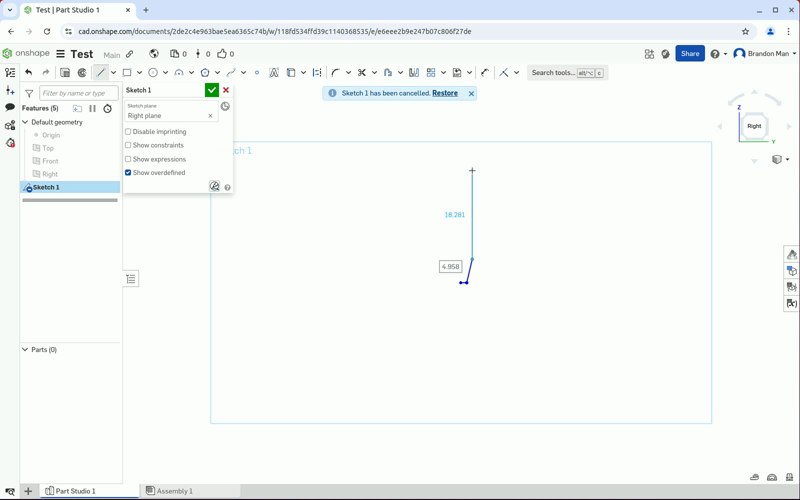
key_up(shift)
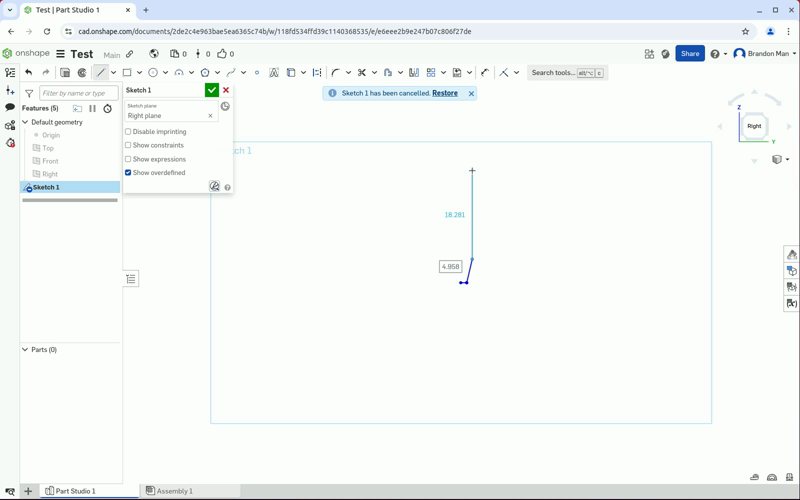
key_down(shift)
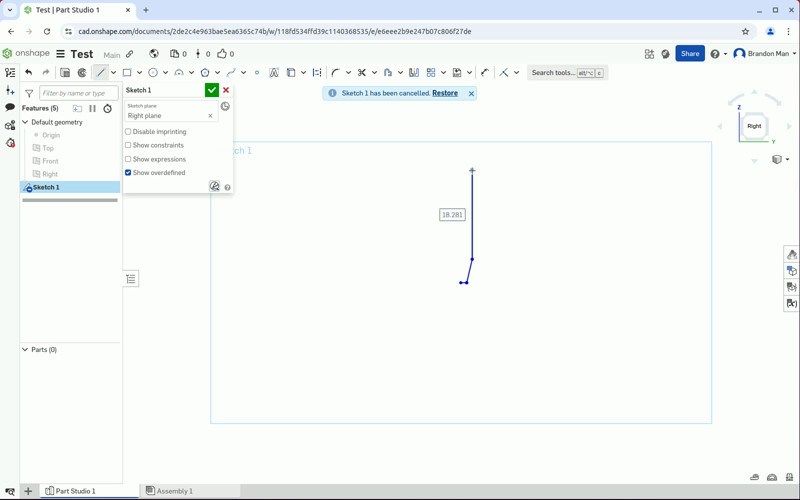
mouse_move(502, 170)
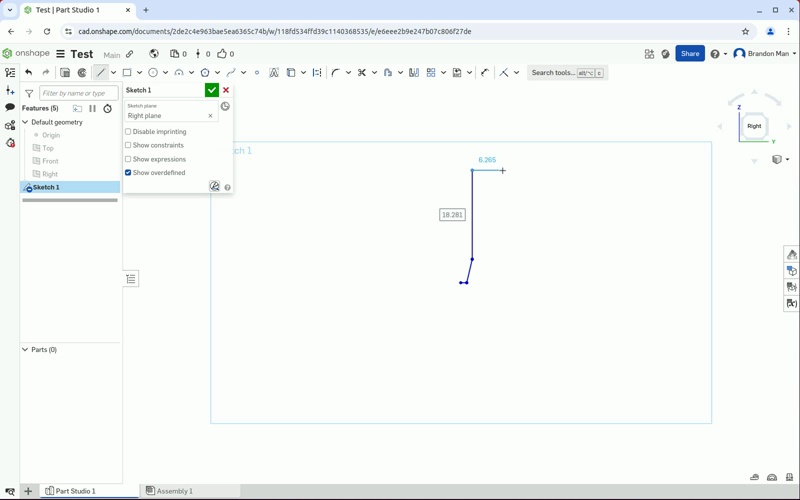
mouse_move(460, 170)
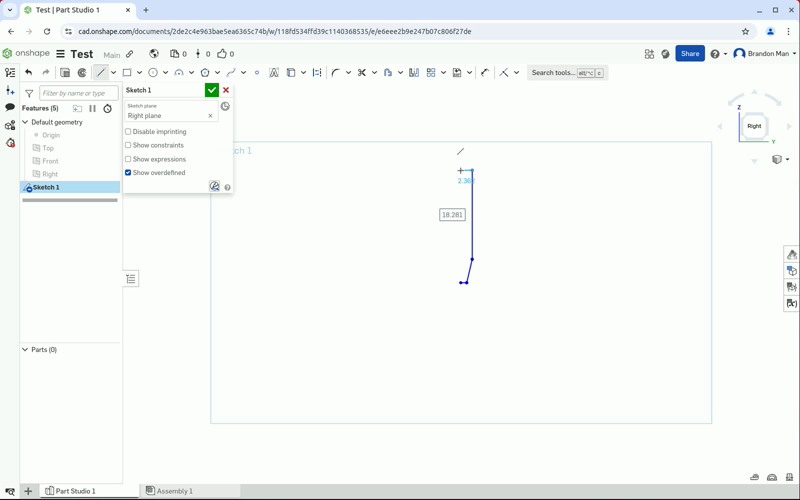
click(460, 170)
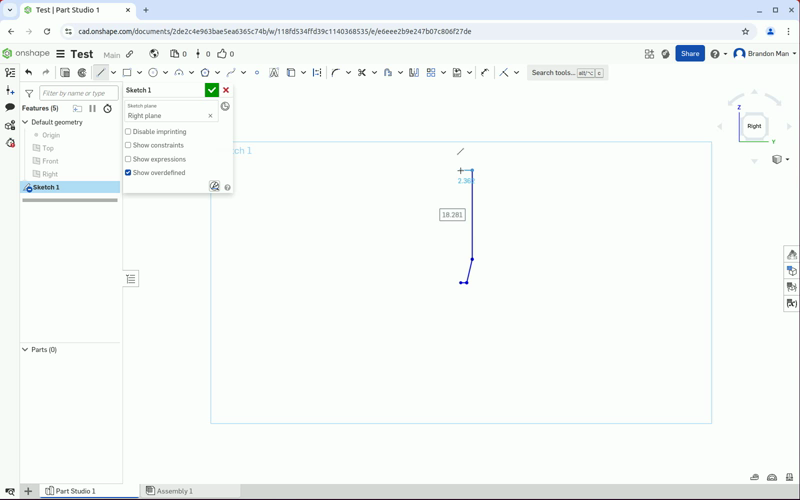
key_up(shift)
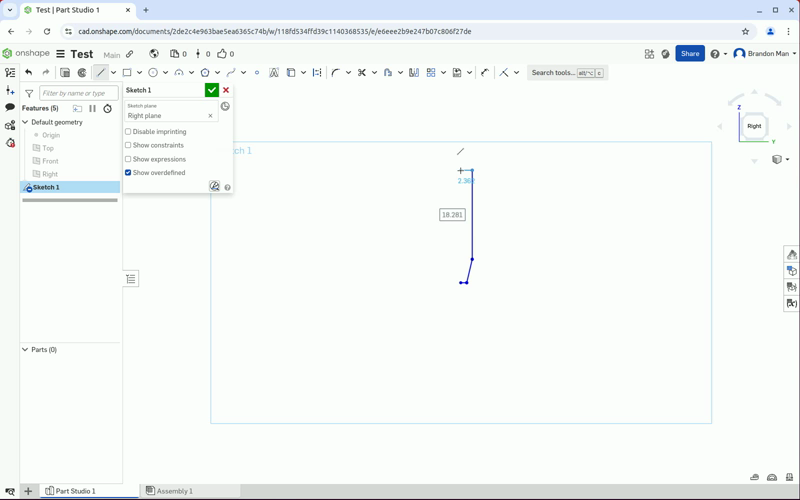
key_down(shift)
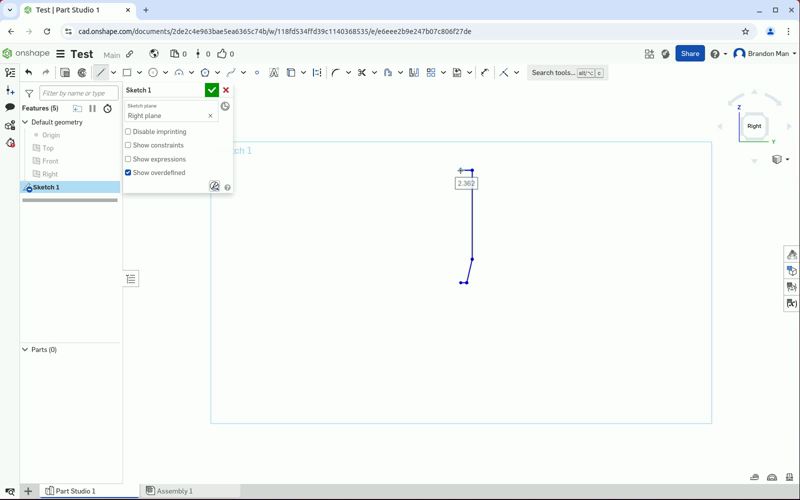
mouse_move(460, 282)
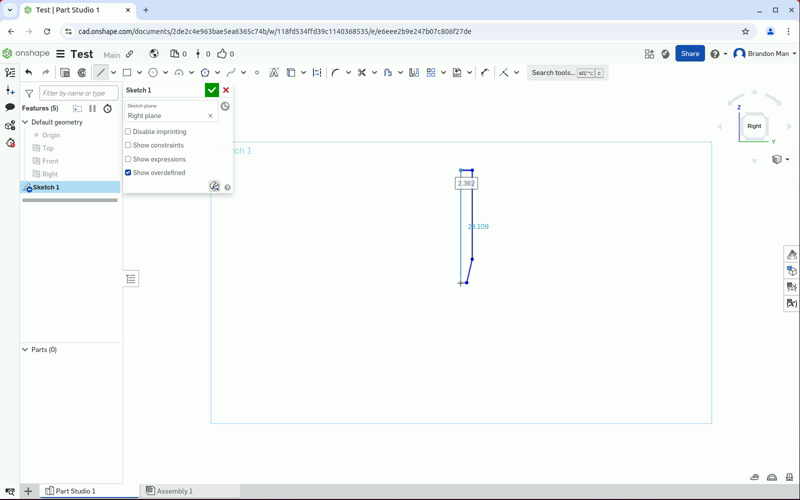
key_up(shift)
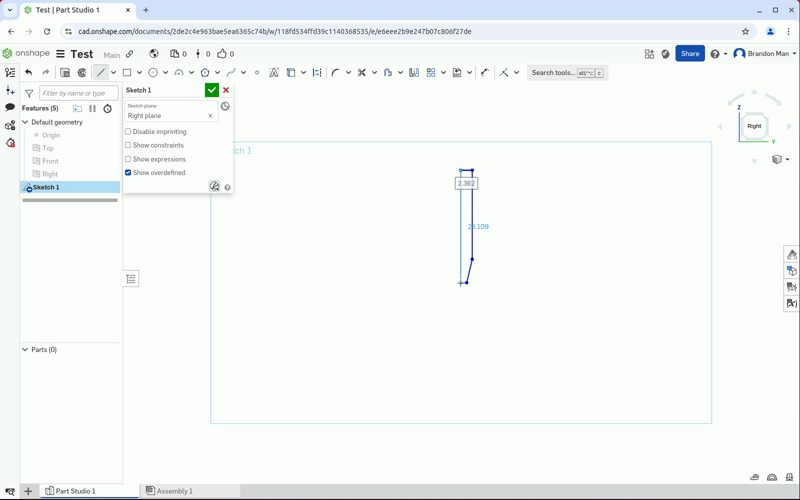
click(460, 282)
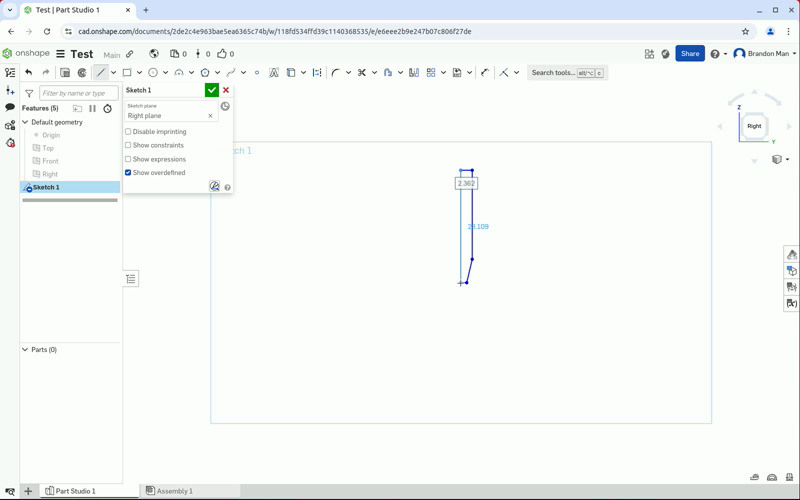
key(esc)
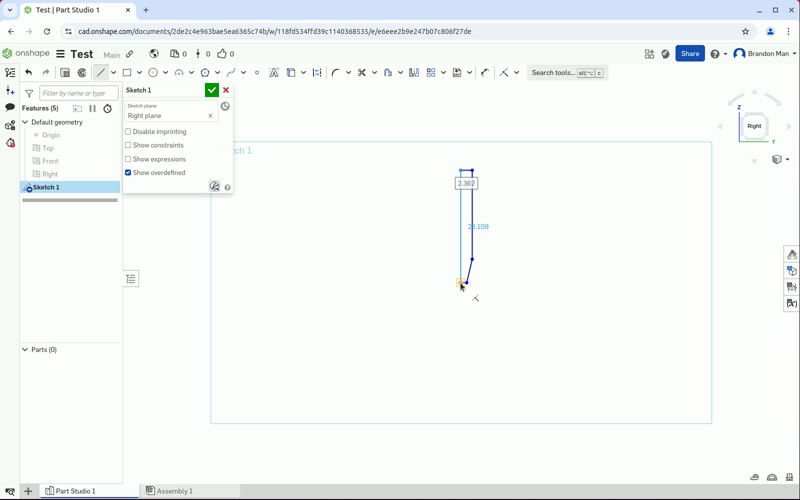
mouse_move(468, 196)
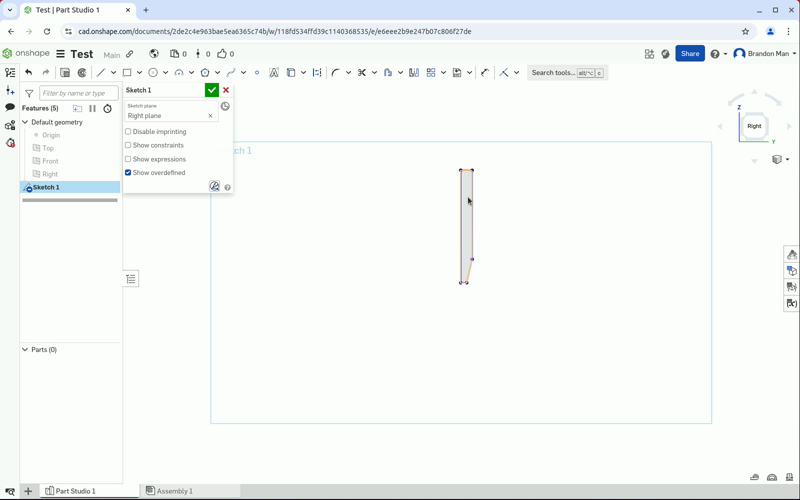
scroll(6)
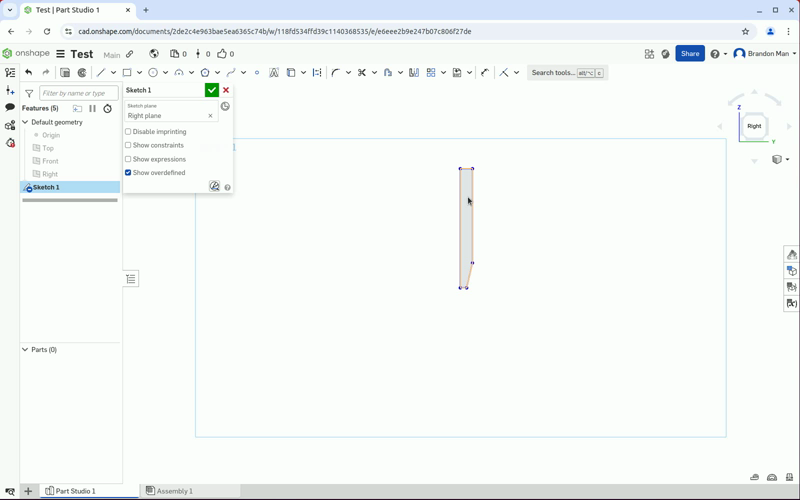
scroll(6)
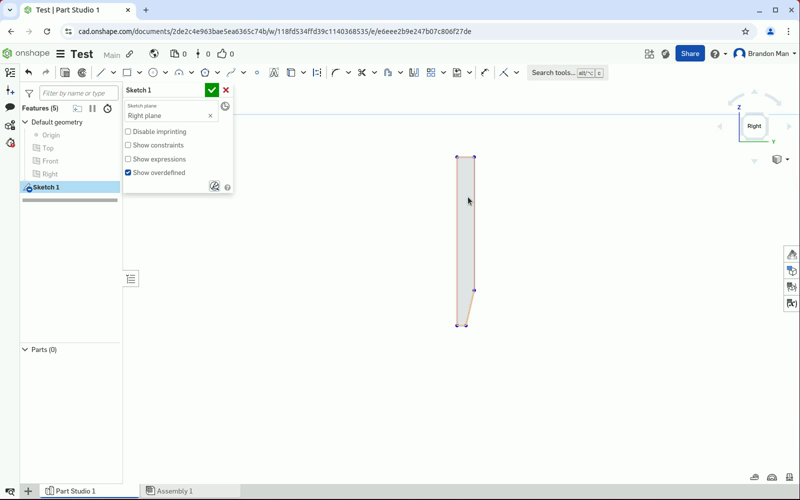
scroll(6)
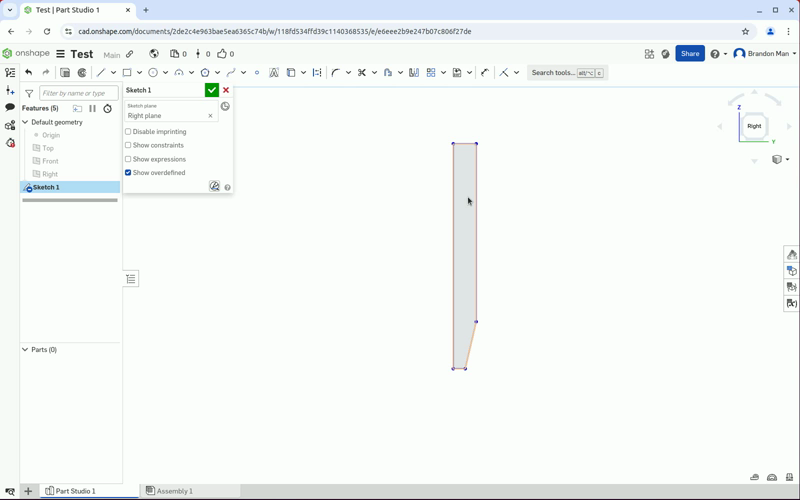
scroll(6)
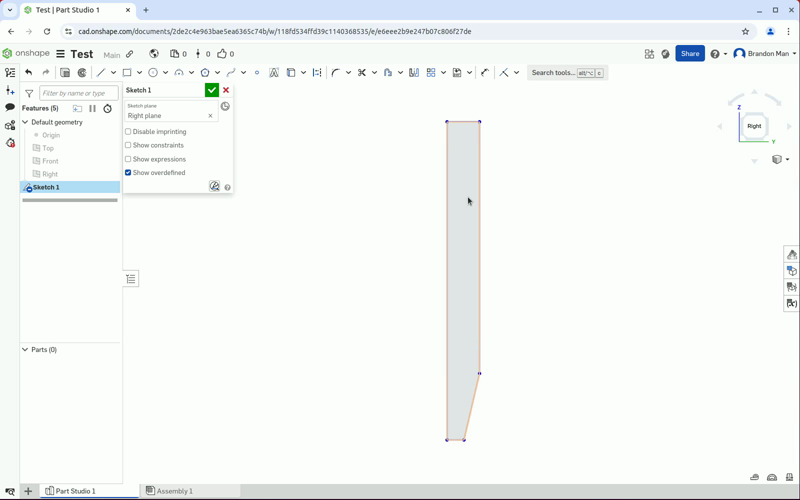
scroll(6)
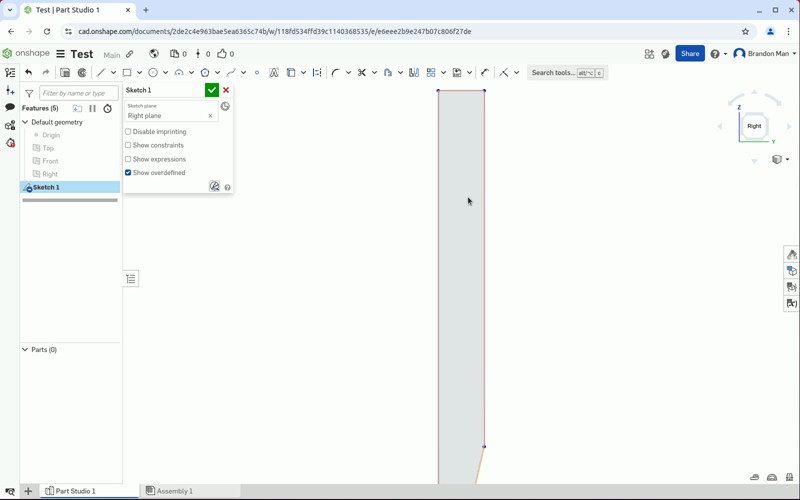
scroll(6)
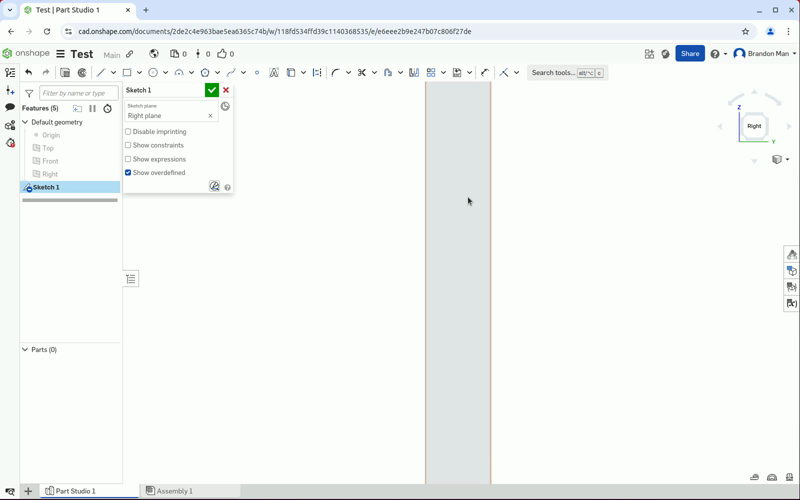
scroll(6)
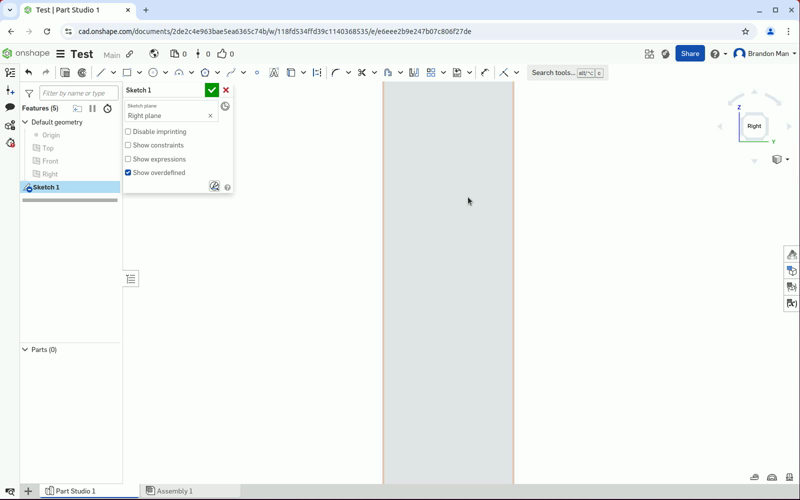
click(468, 196)
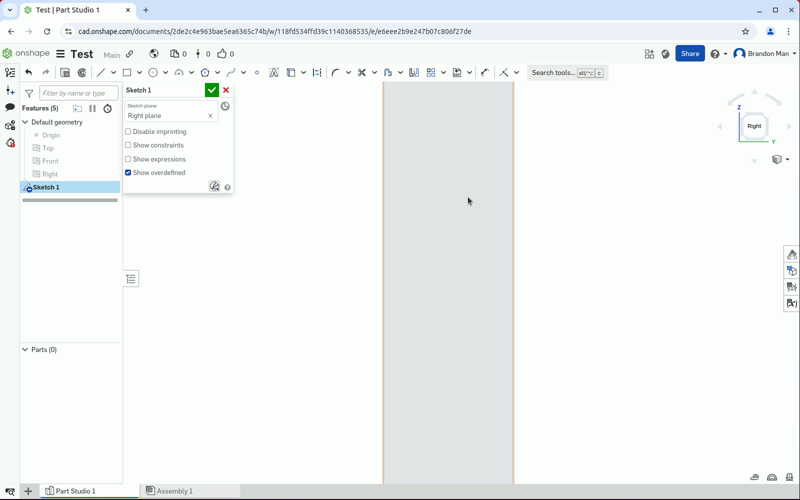
scroll(-6)
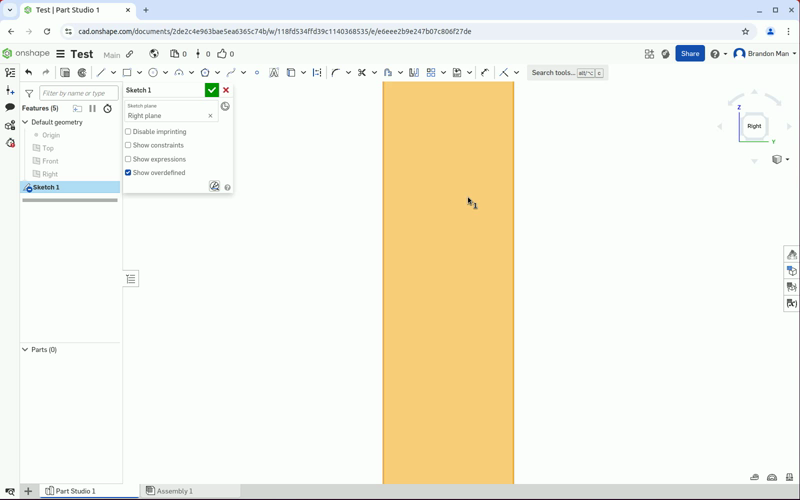
scroll(-6)
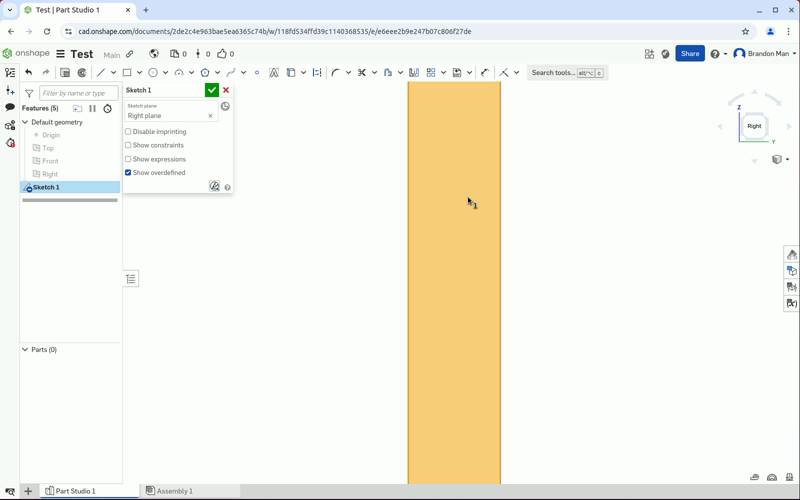
scroll(-6)
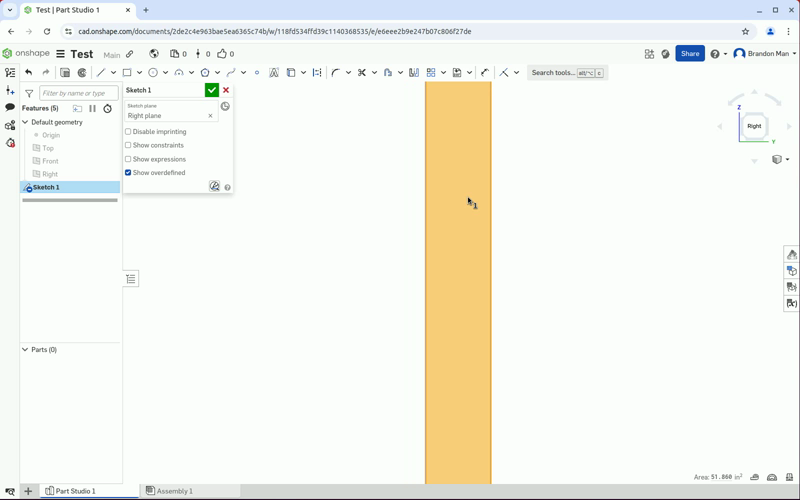
scroll(-6)
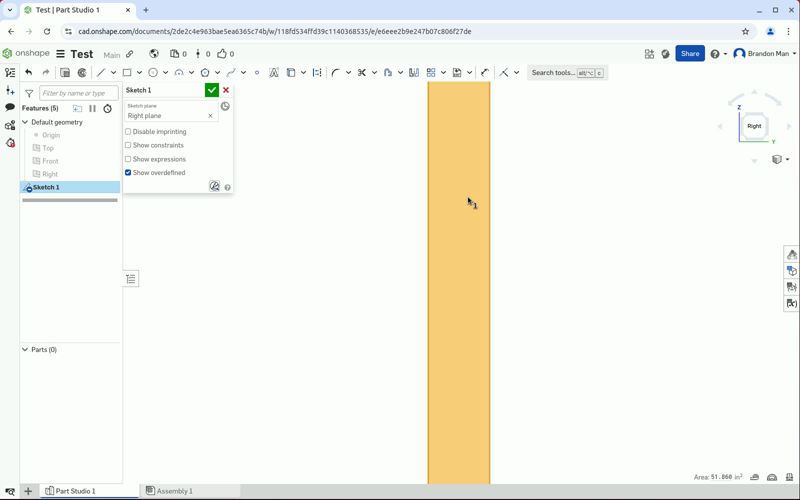
scroll(-6)
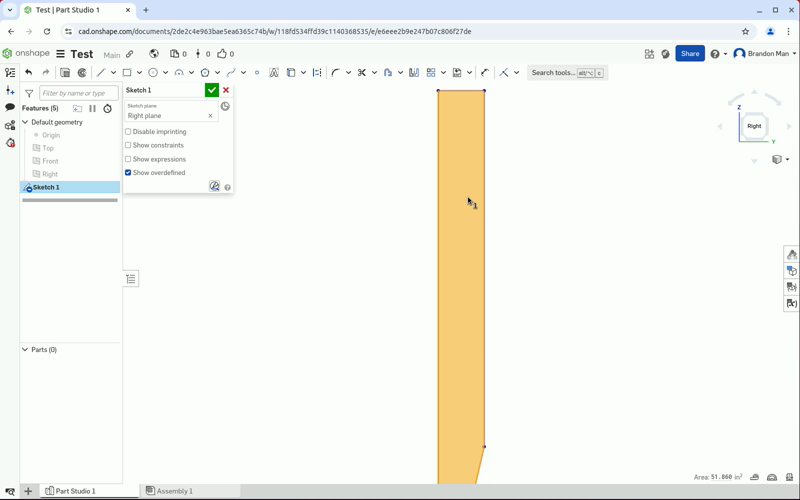
scroll(-6)
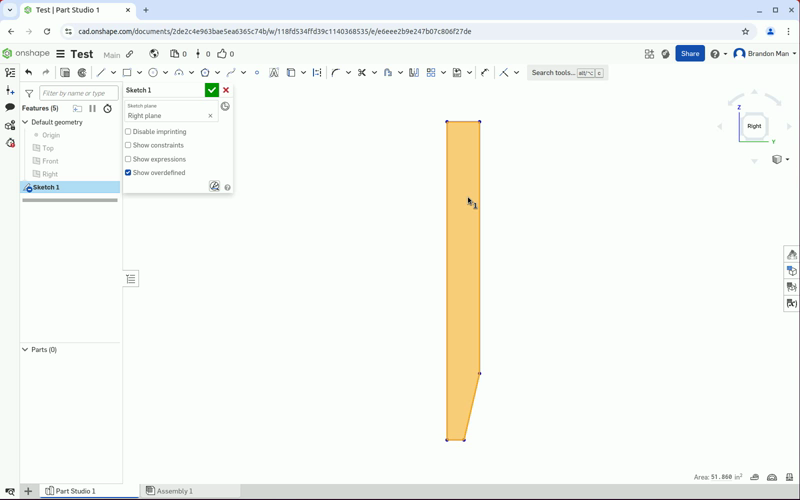
scroll(-6)
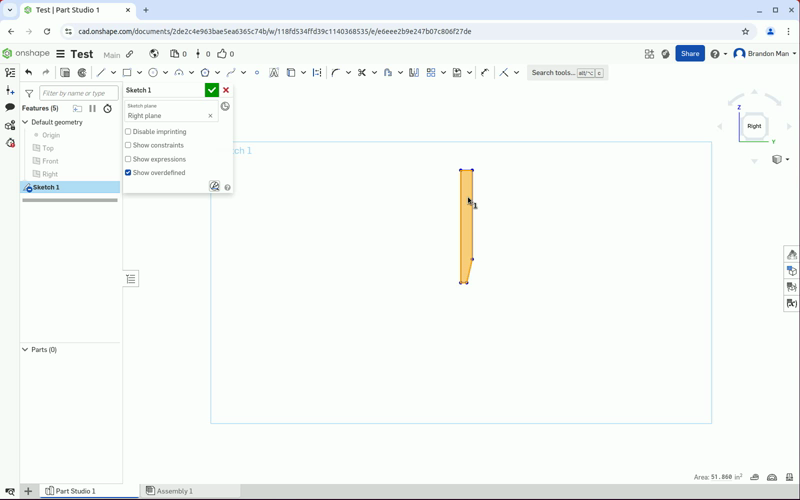
mouse_move(73, 352)
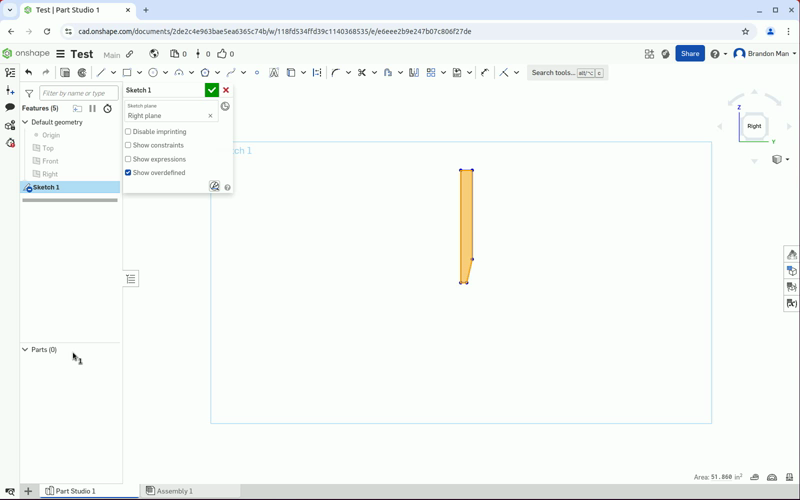
key(shift+y)
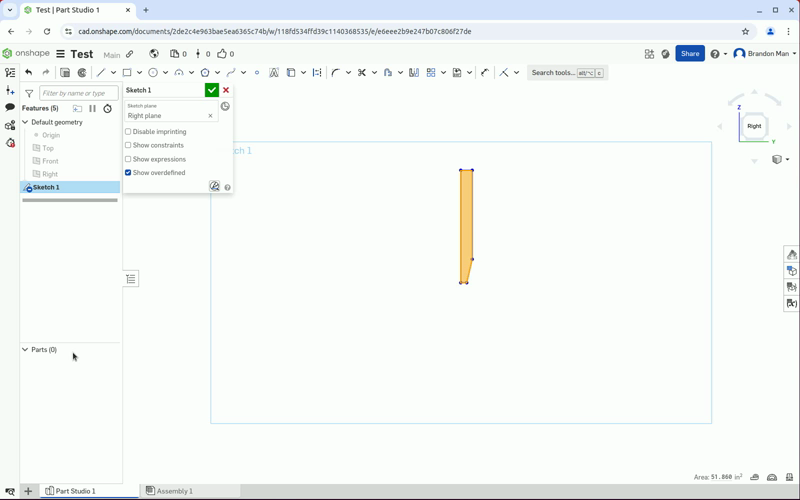
key(shift+e)
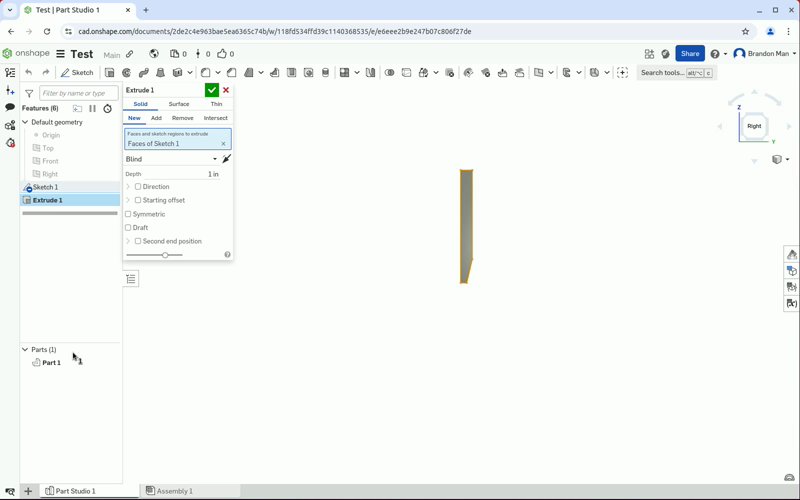
mouse_move(143, 106)
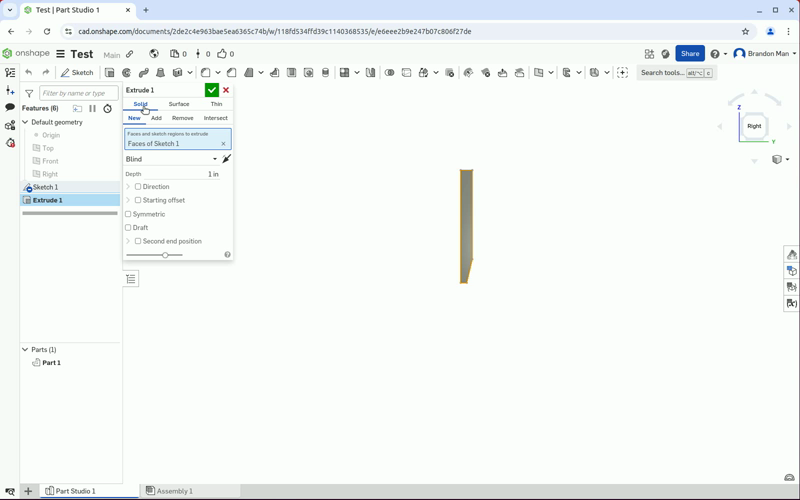
click(143, 106)
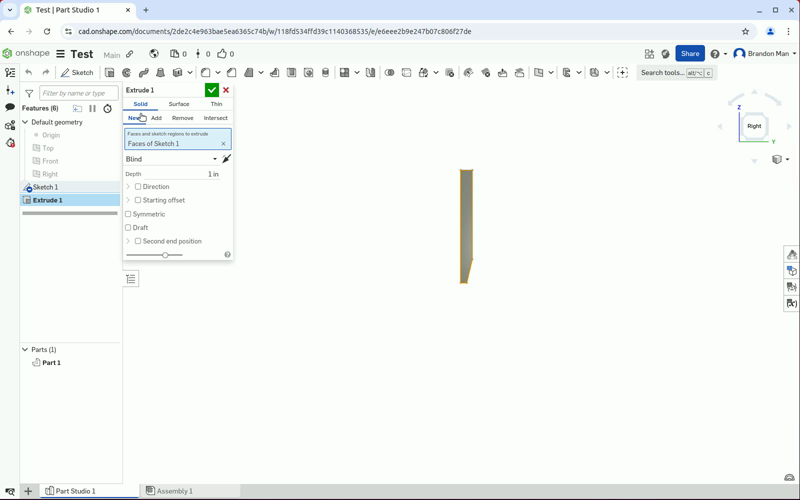
mouse_move(137, 120)
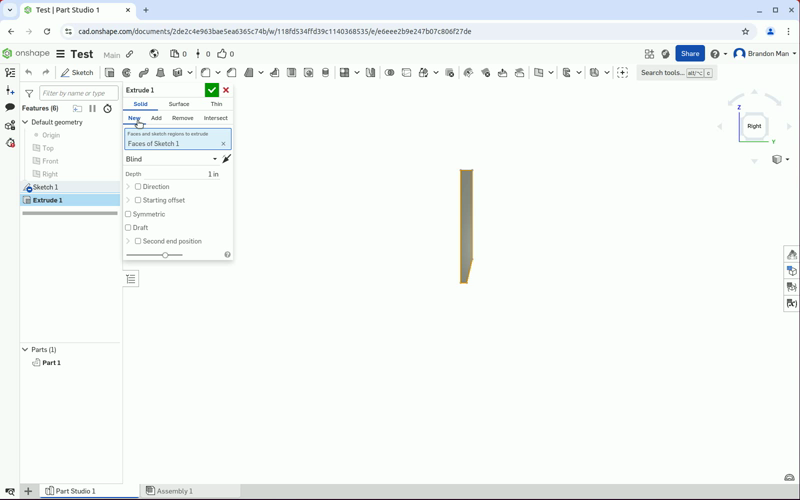
click(137, 120)
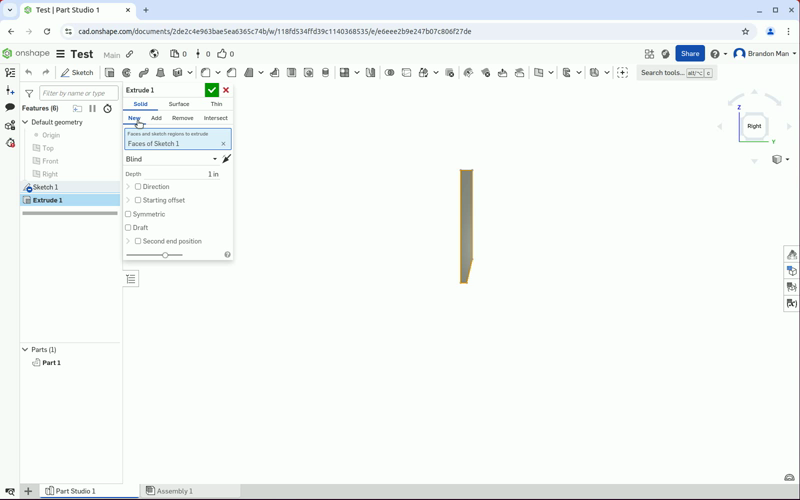
key(tab, 4)
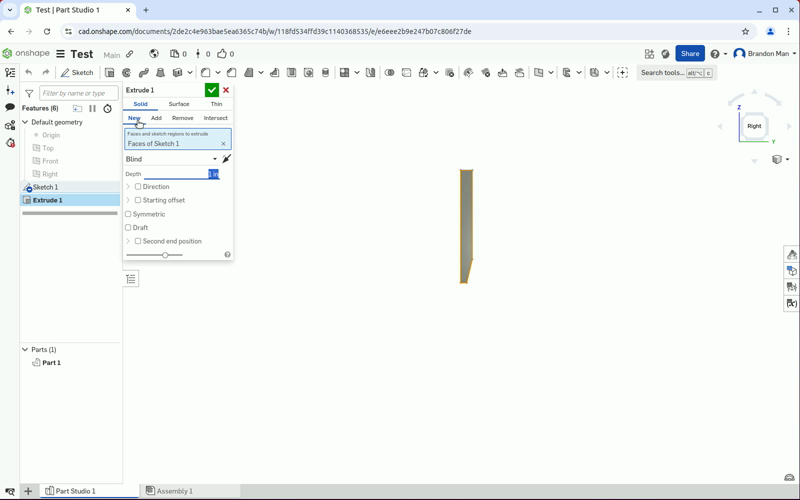
text(0.241)
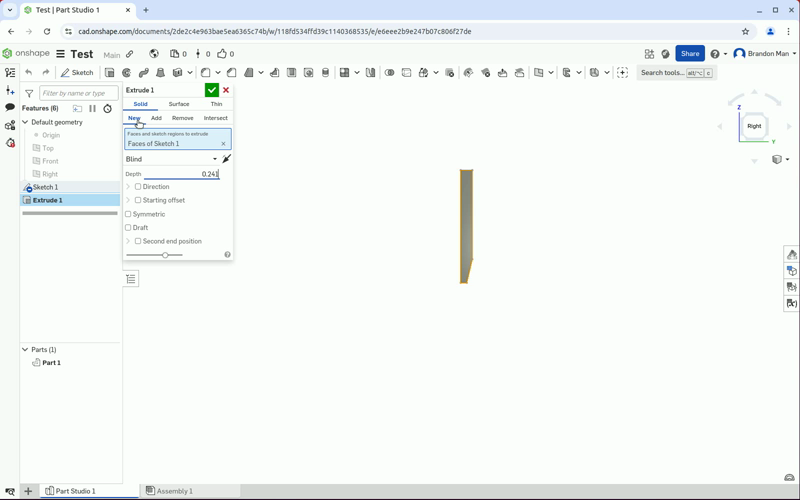
key(enter)
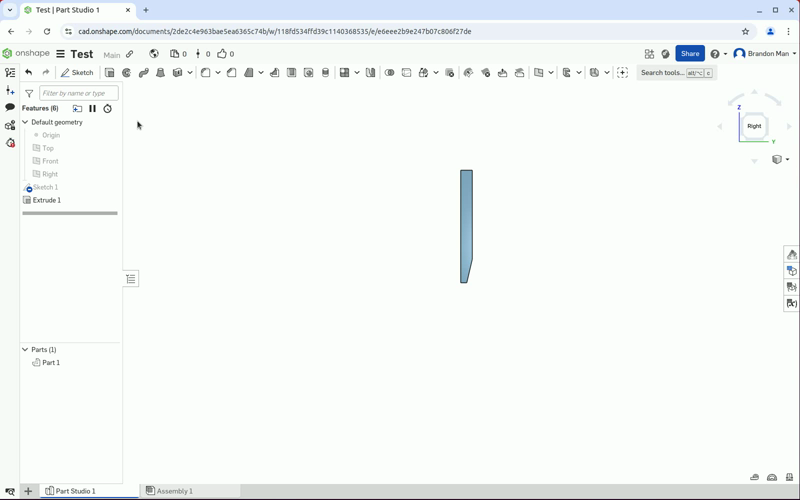
key(shift+h)
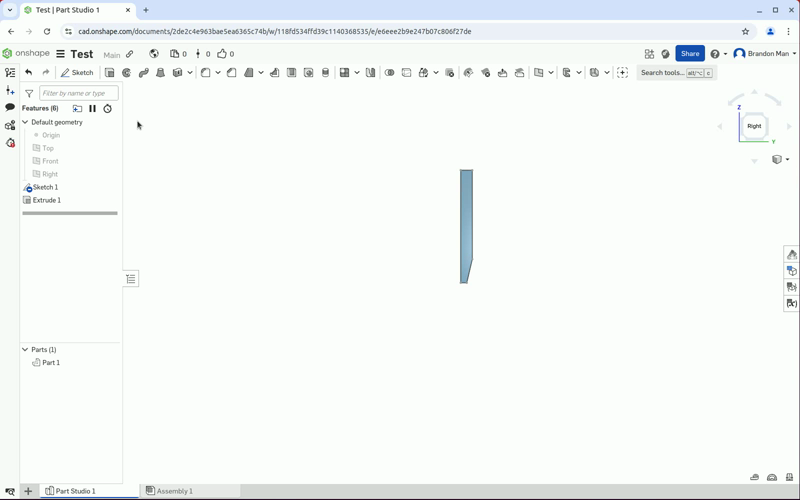
key(shift+h)
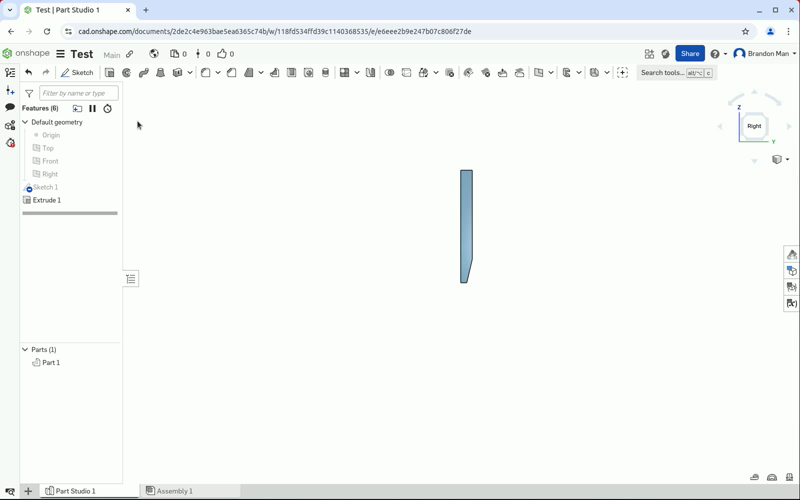
mouse_move(73, 189)
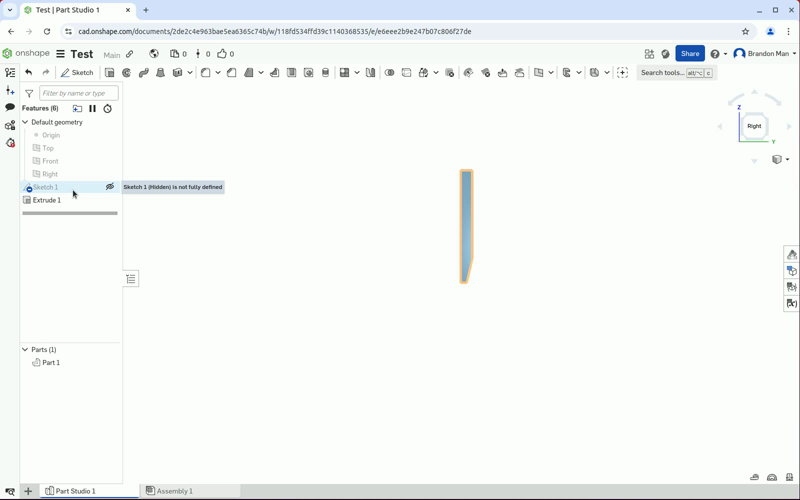
click(73, 189)
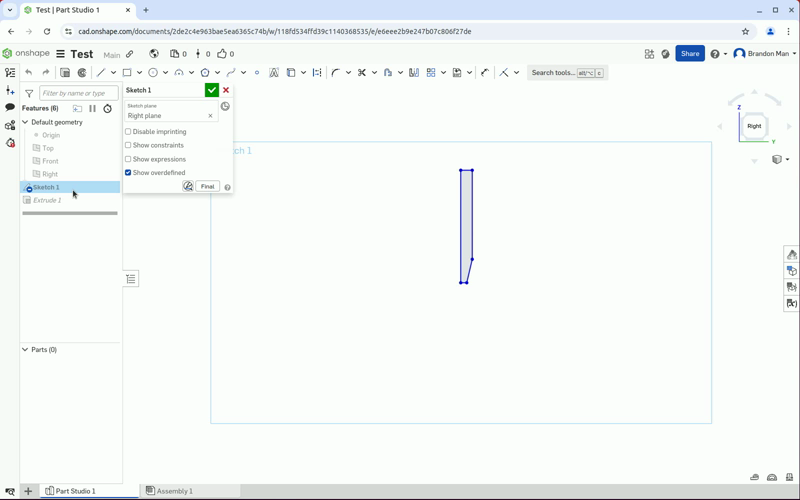
mouse_move(229, 92)
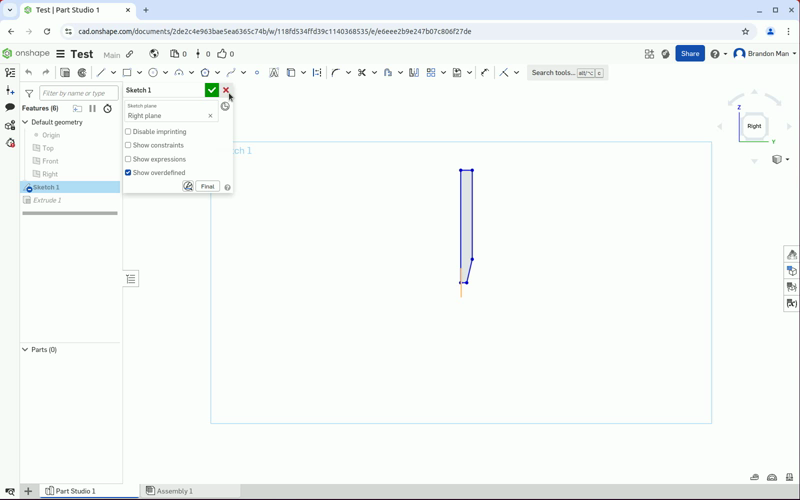
click(229, 92)
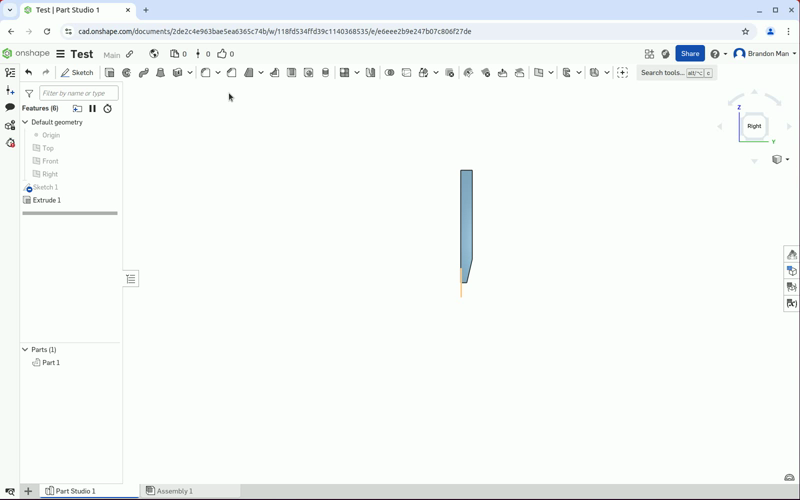
mouse_move(73, 352)
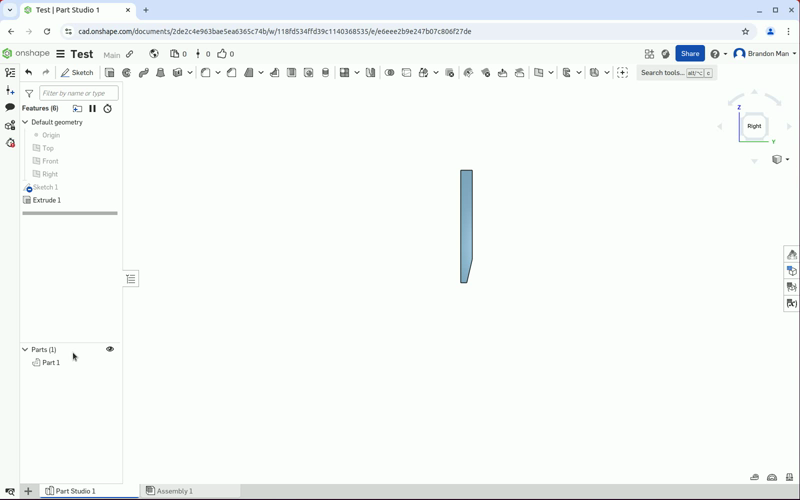
key(y)
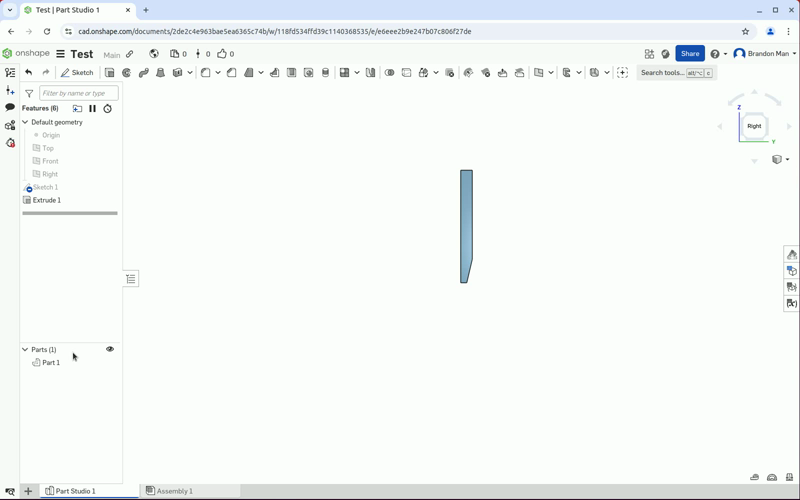
key(shift+p)
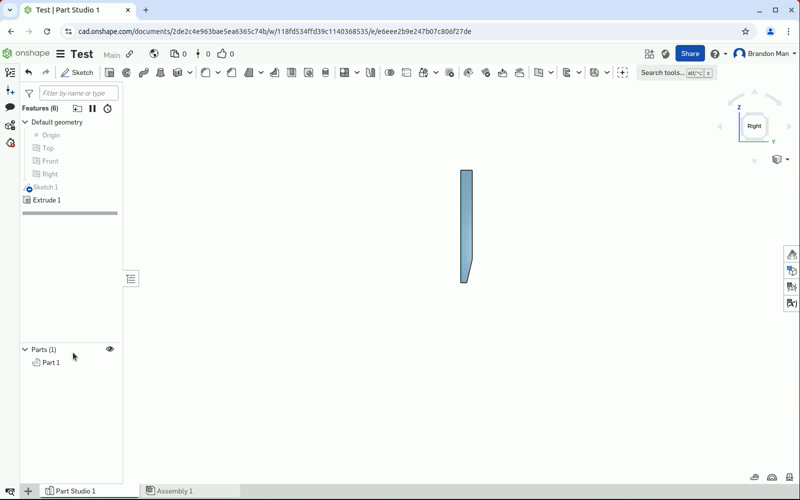
key(space)
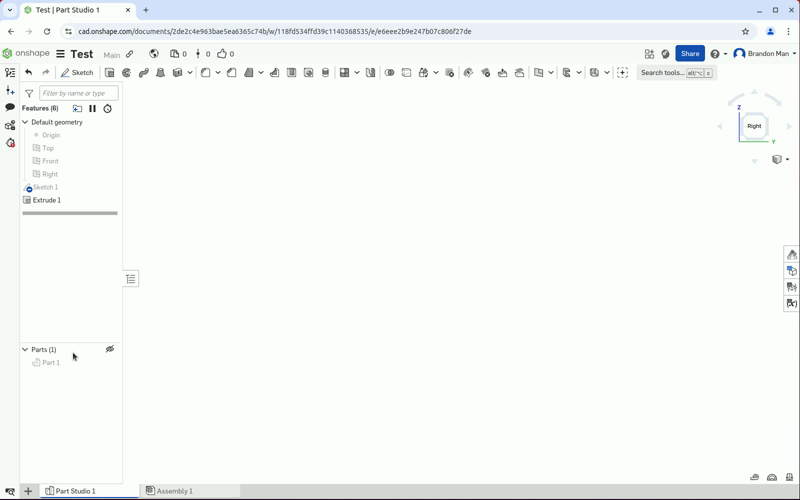
key_down(shift)
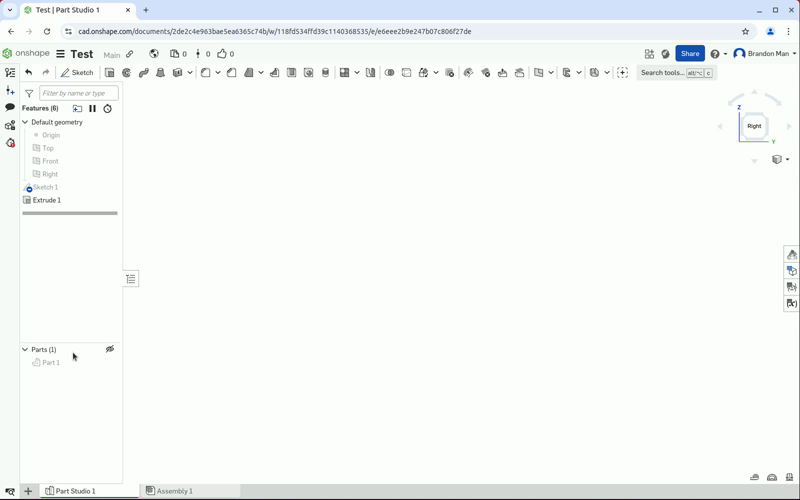
key(right)
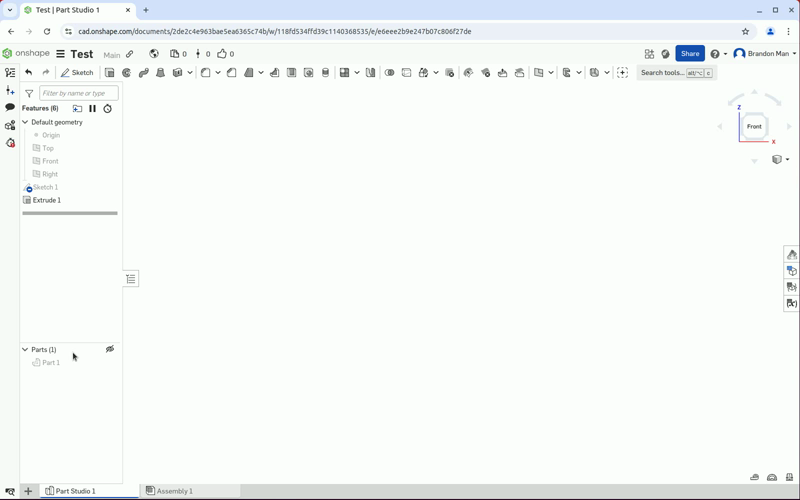
key_up(shift)
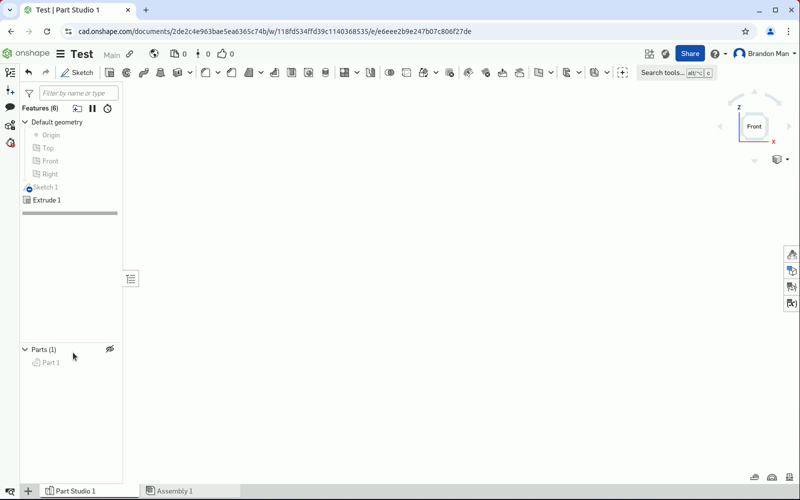
mouse_move(73, 352)
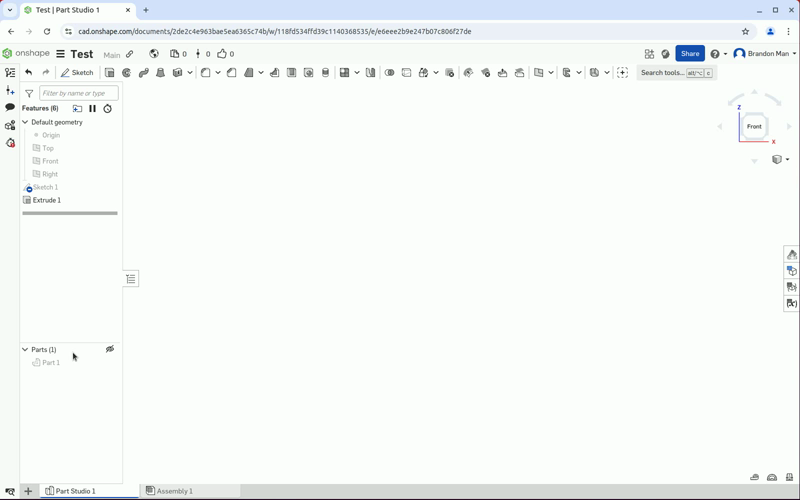
key(shift+y)
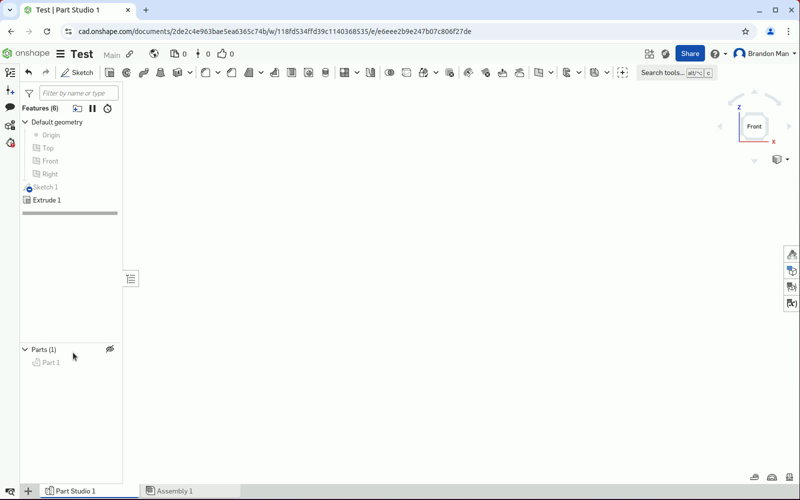
key(shift+s)
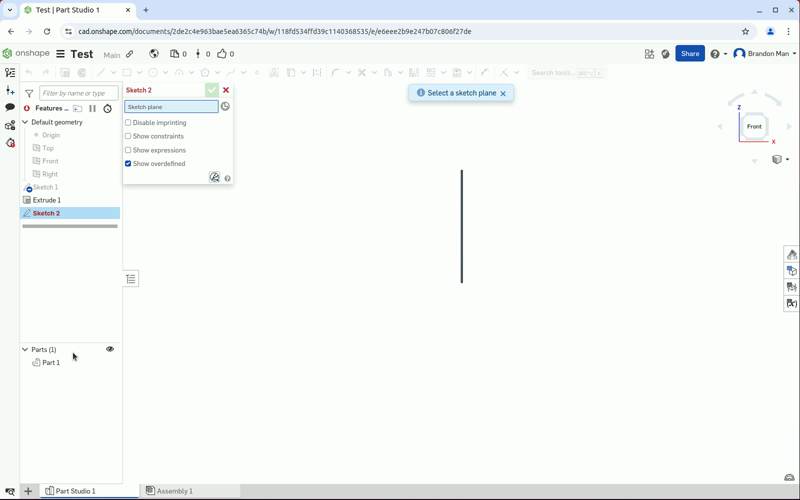
mouse_move(73, 163)
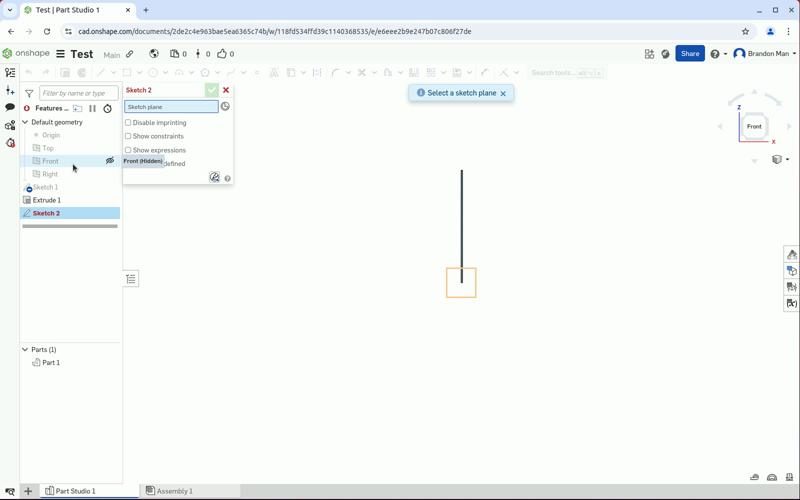
click(73, 163)
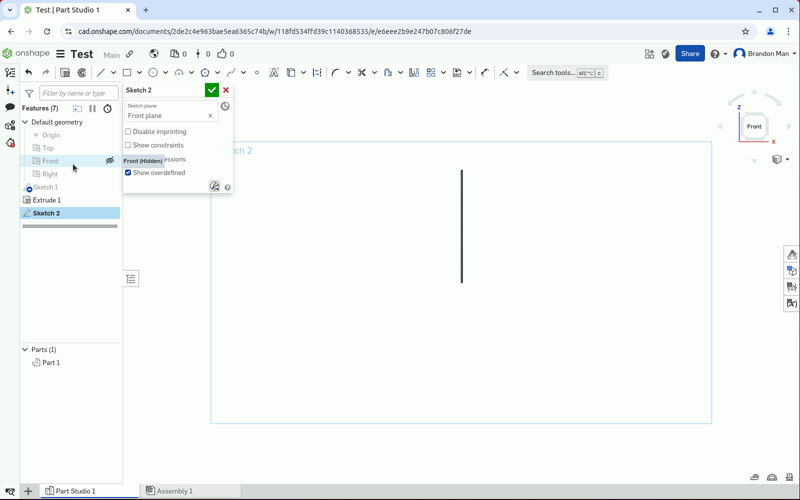
mouse_move(73, 352)
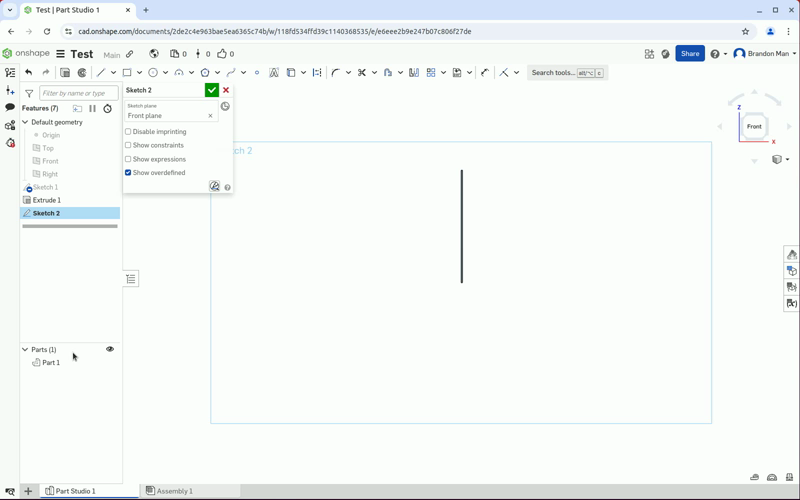
key(y)
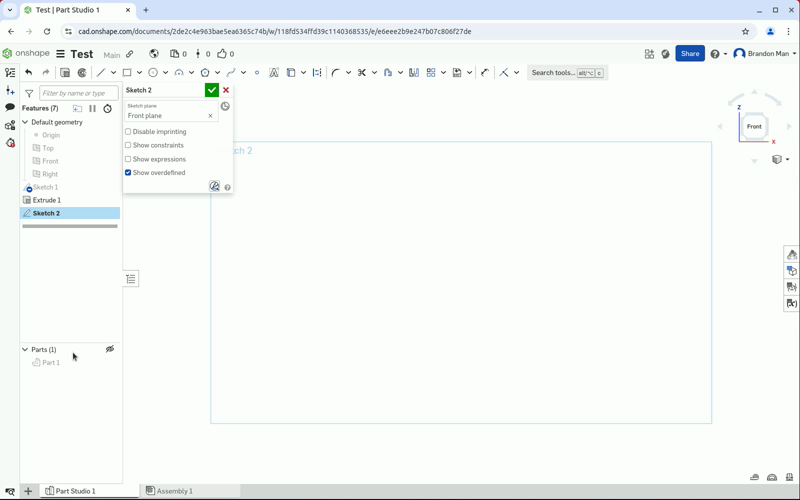
key(l)
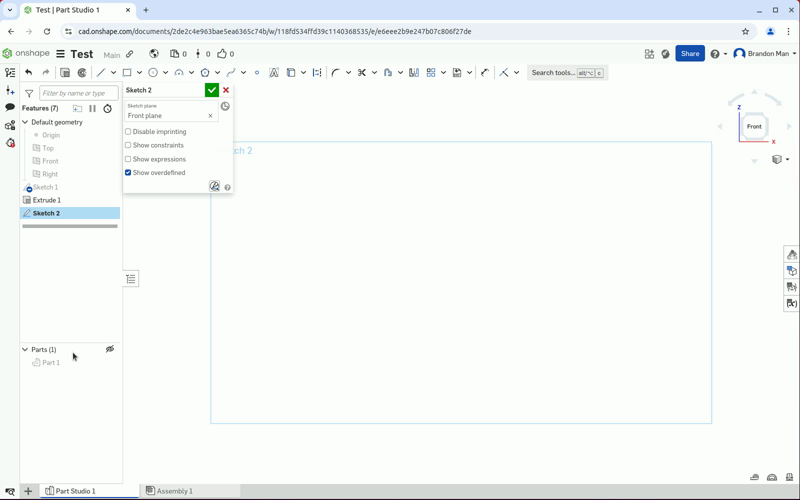
key_down(shift)
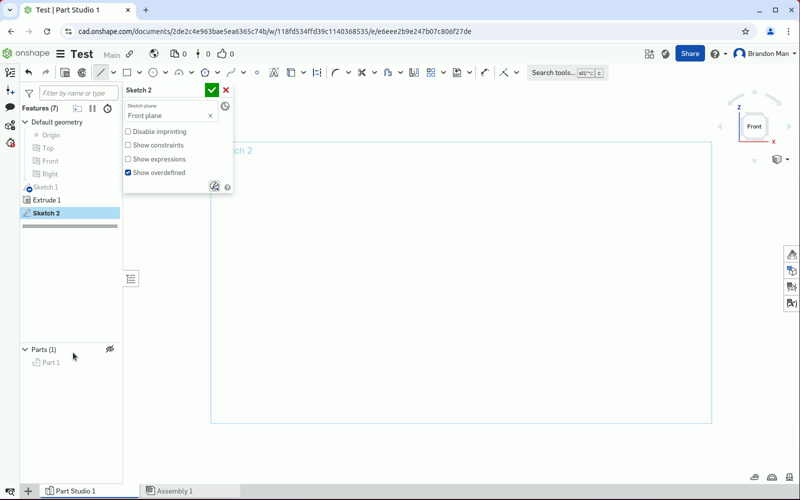
mouse_move(450, 259)
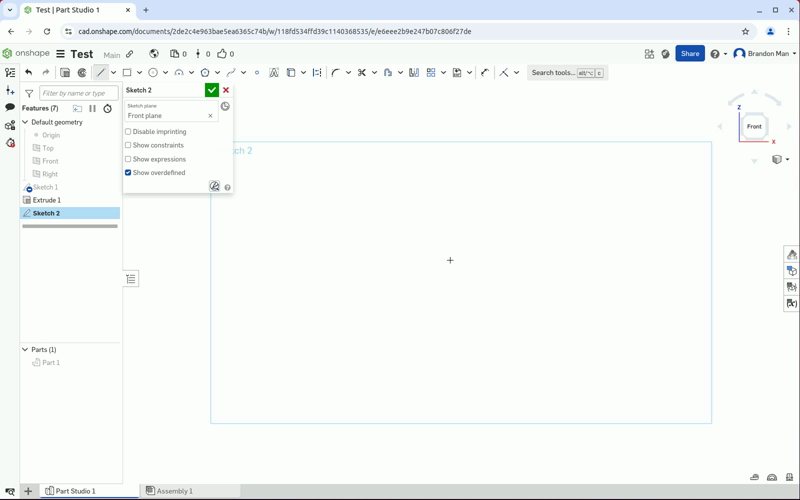
click(450, 259)
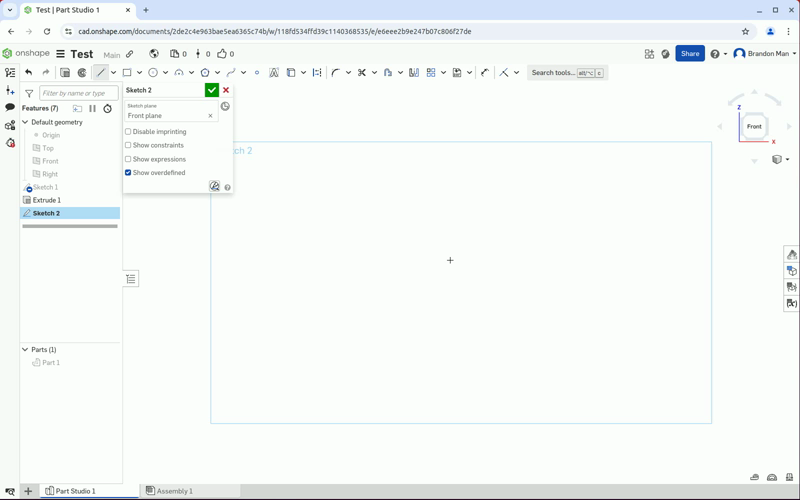
key_up(shift)
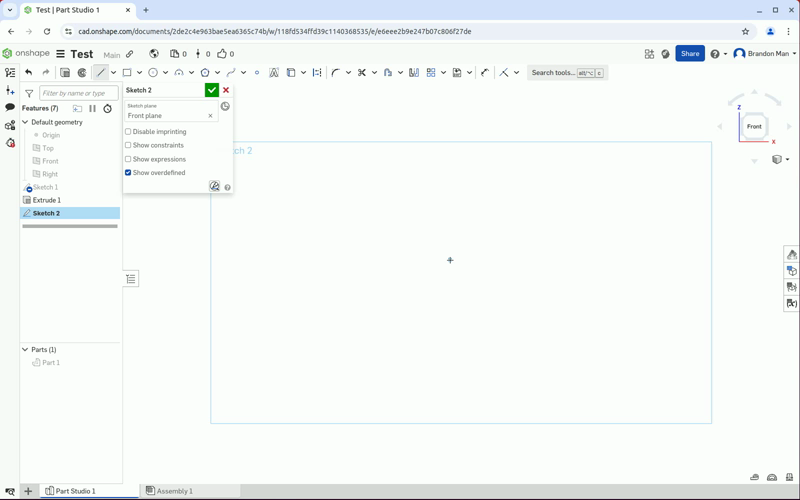
key_down(shift)
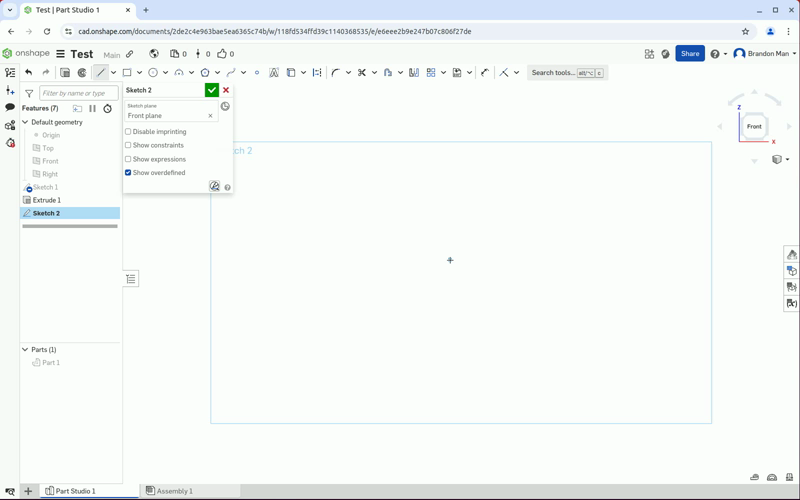
mouse_move(480, 259)
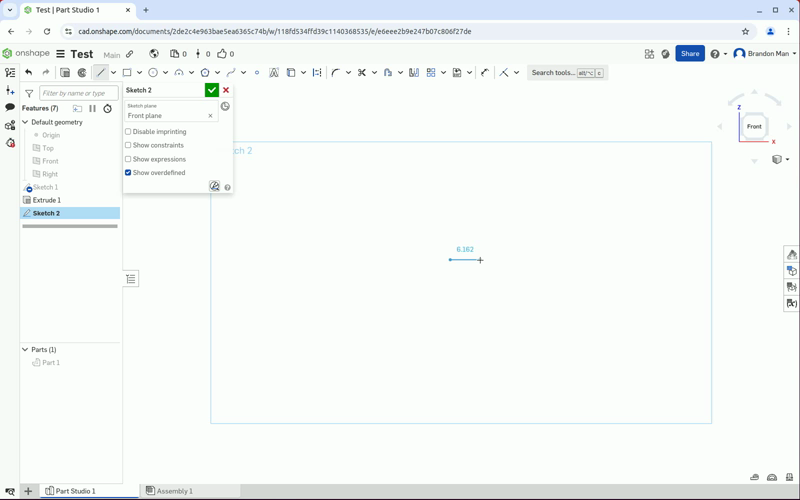
mouse_move(455, 282)
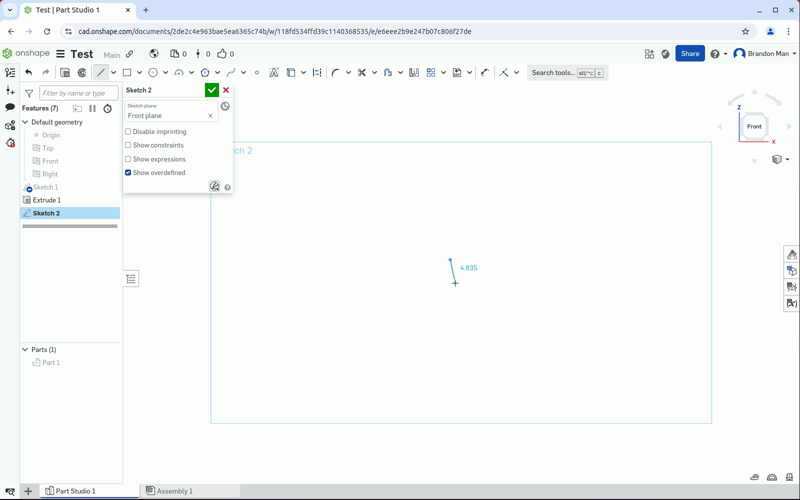
click(455, 282)
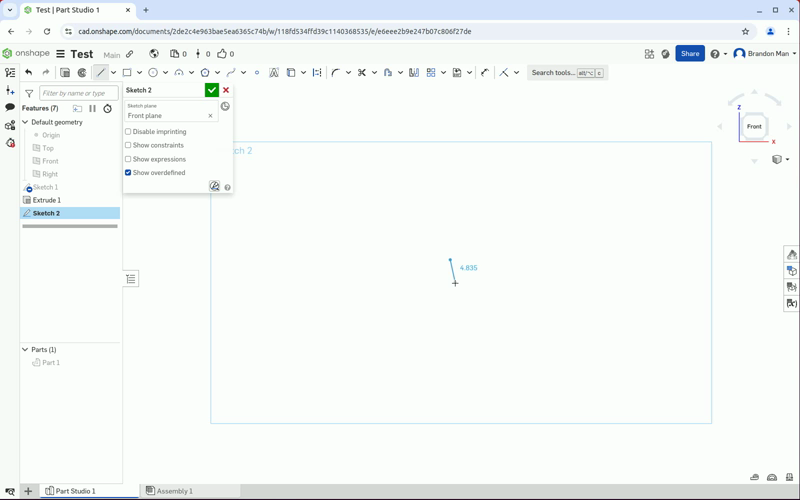
key_up(shift)
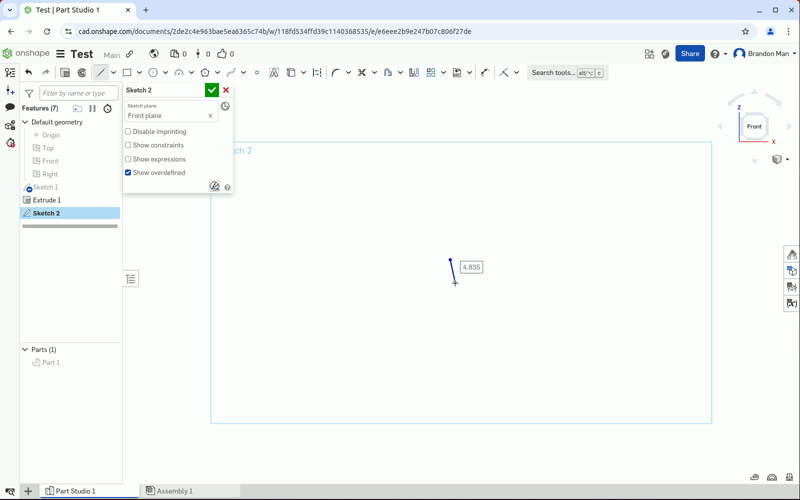
key_down(shift)
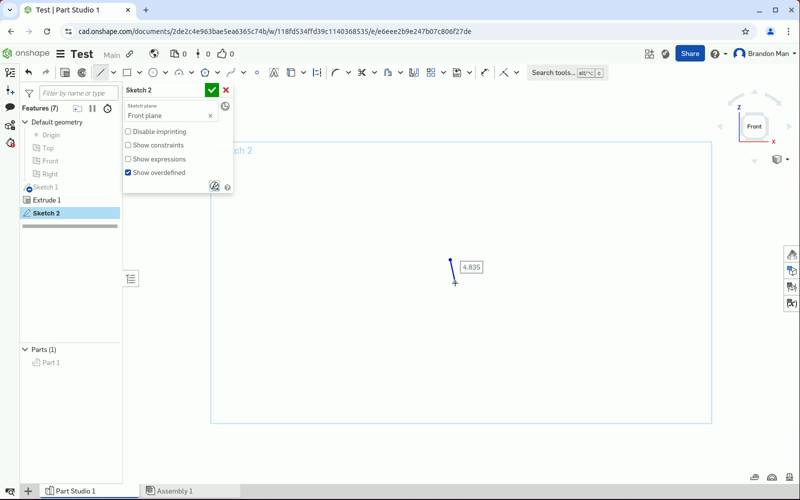
mouse_move(485, 282)
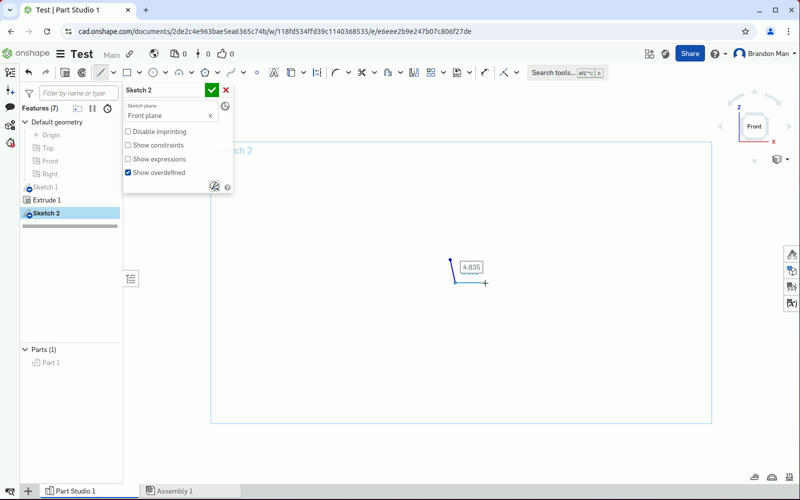
mouse_move(462, 282)
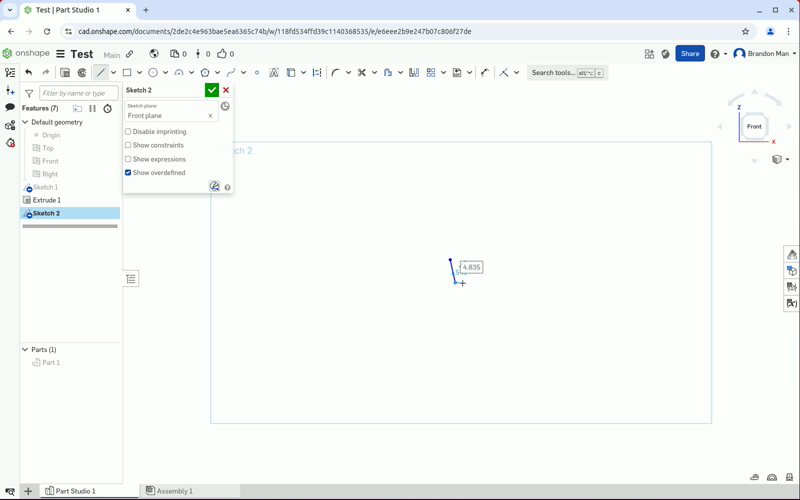
scroll(6)
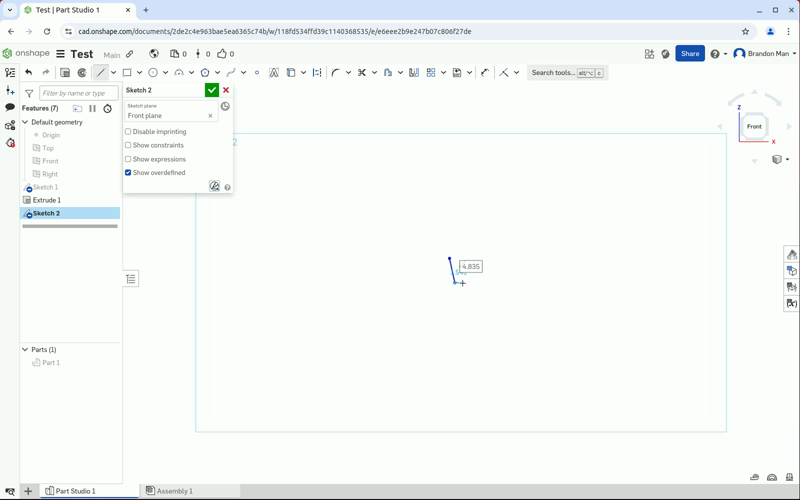
scroll(6)
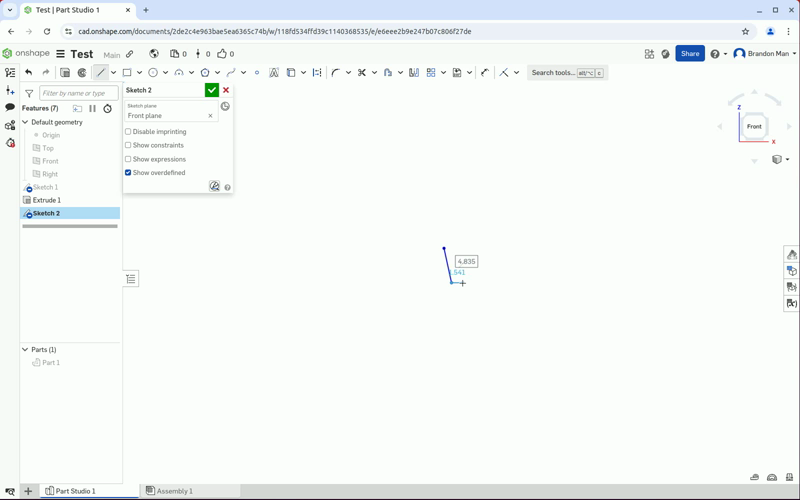
scroll(6)
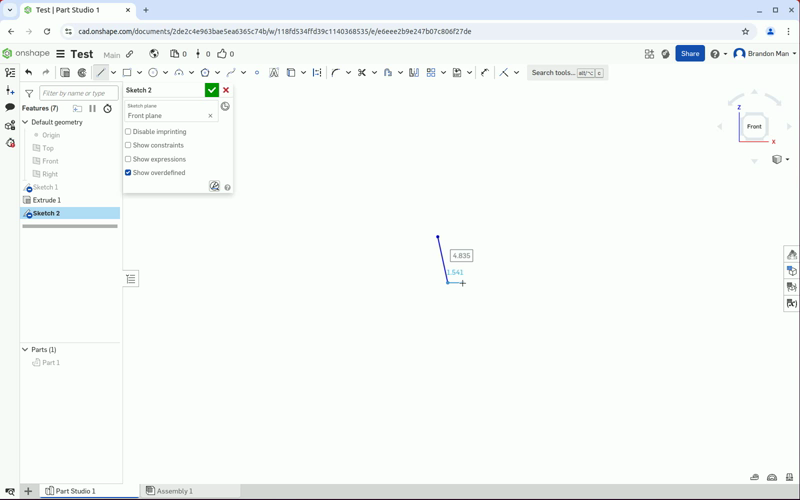
scroll(6)
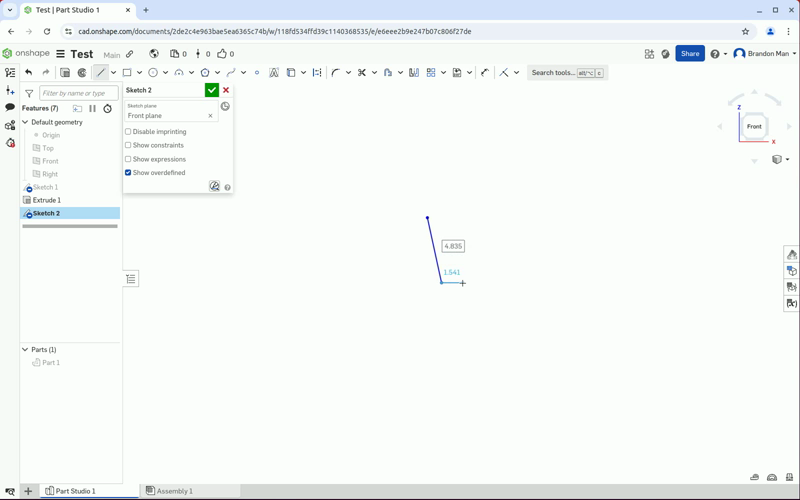
scroll(6)
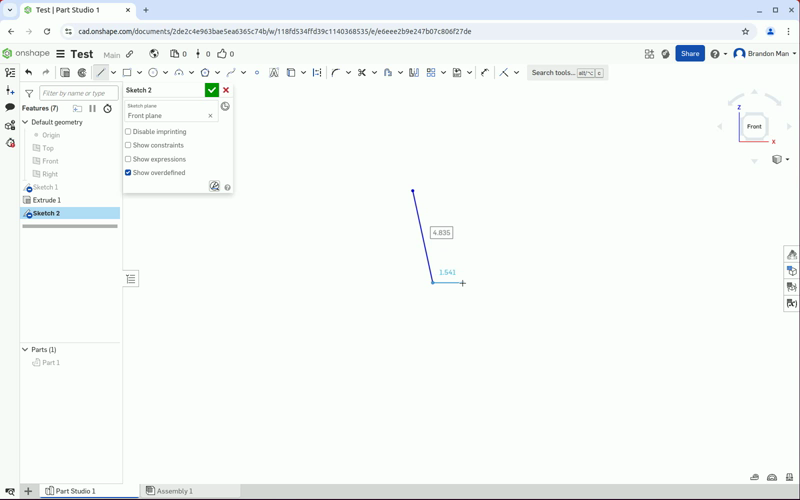
scroll(6)
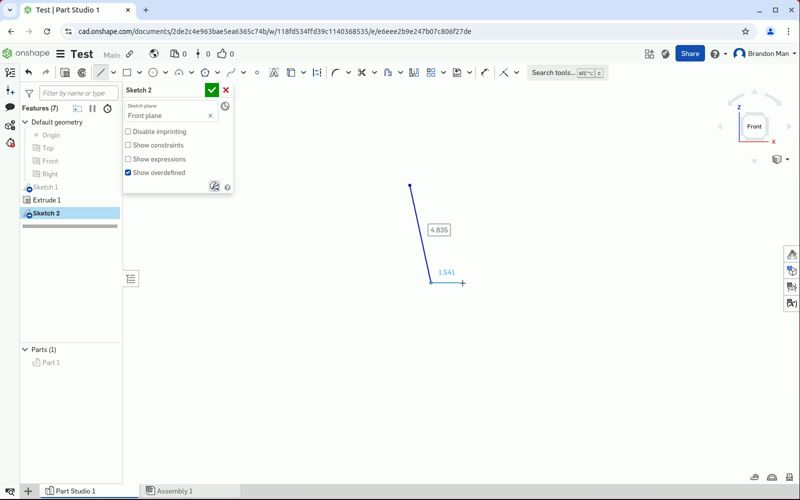
scroll(6)
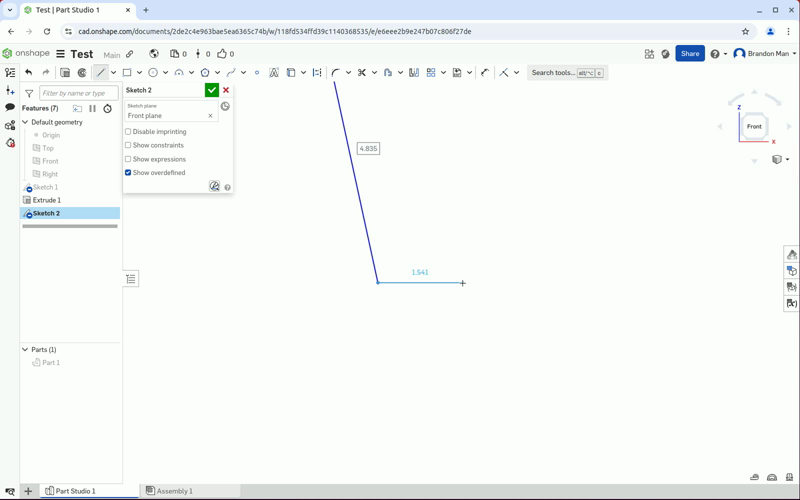
click(462, 282)
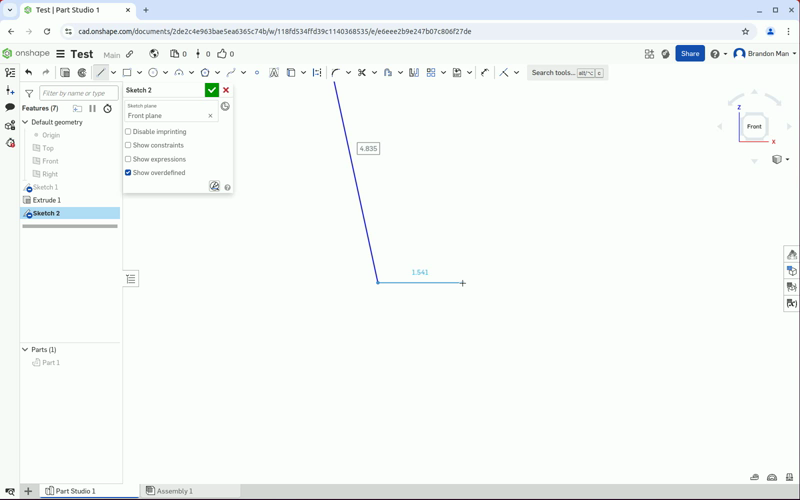
scroll(-6)
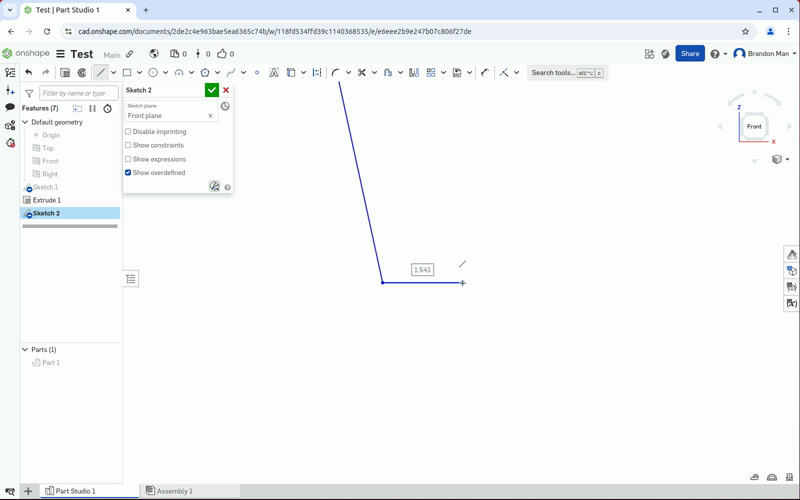
scroll(-6)
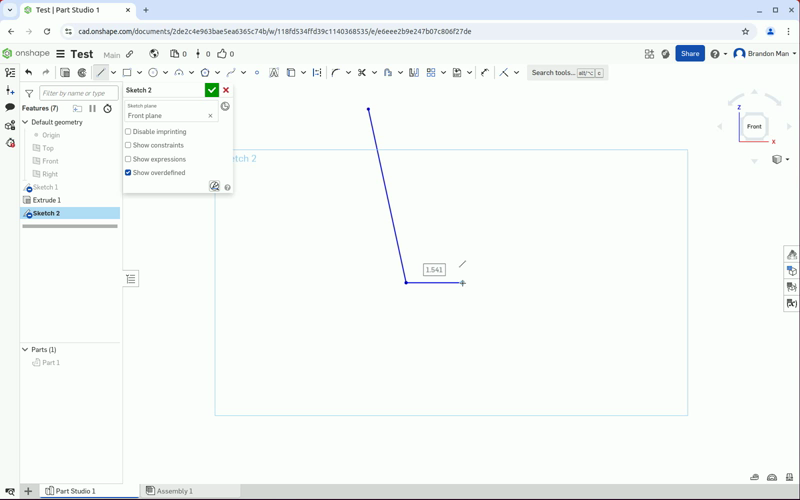
scroll(-6)
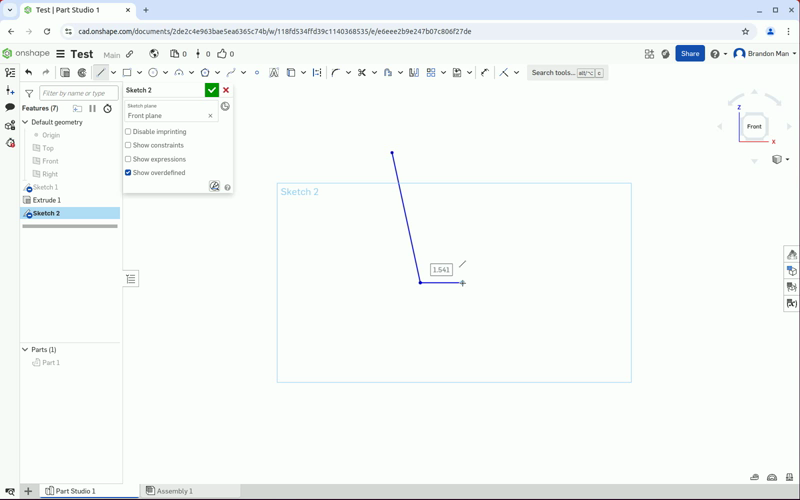
scroll(-6)
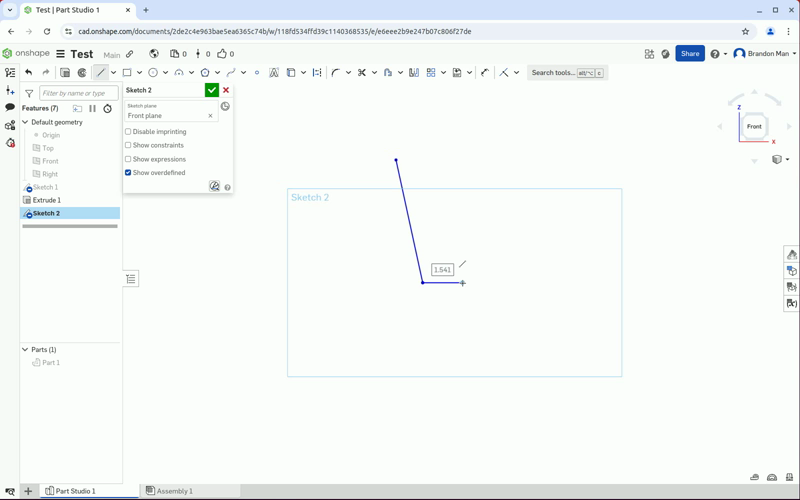
scroll(-6)
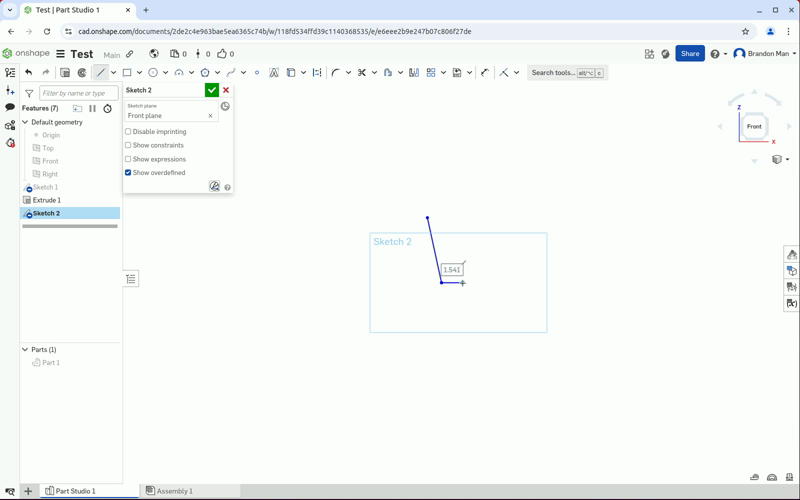
scroll(-6)
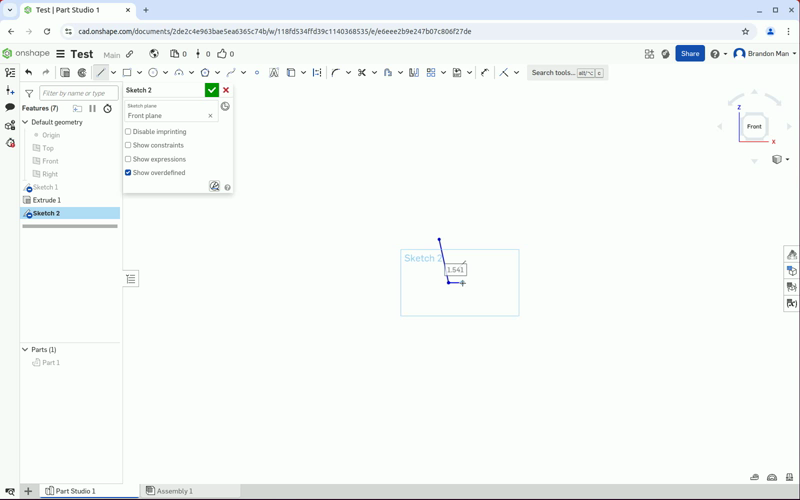
scroll(-6)
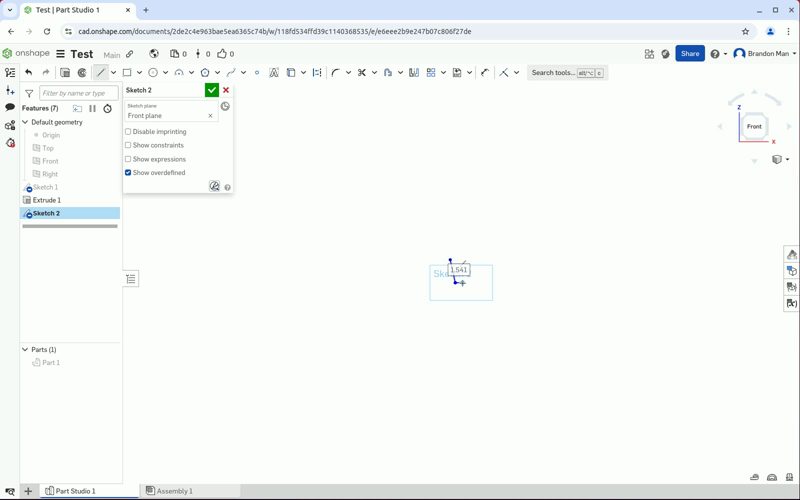
key_up(shift)
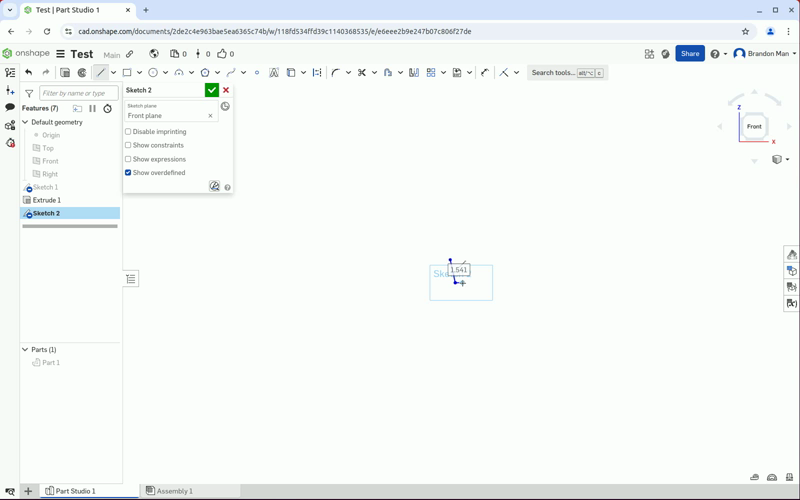
key_down(shift)
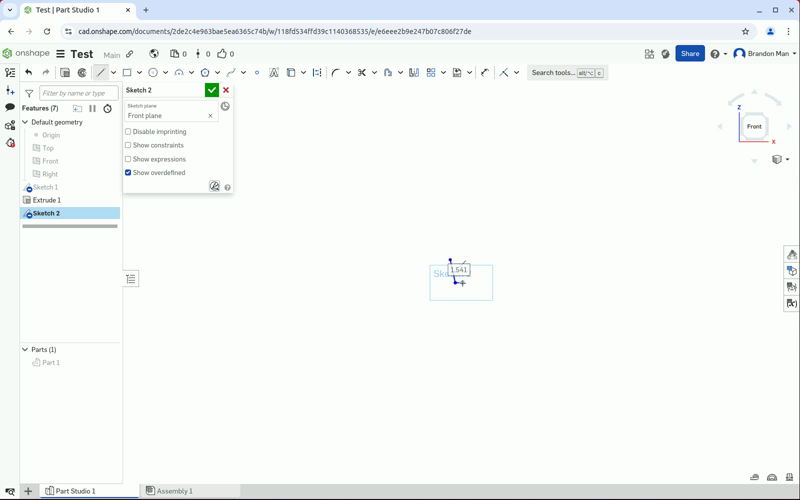
mouse_move(462, 170)
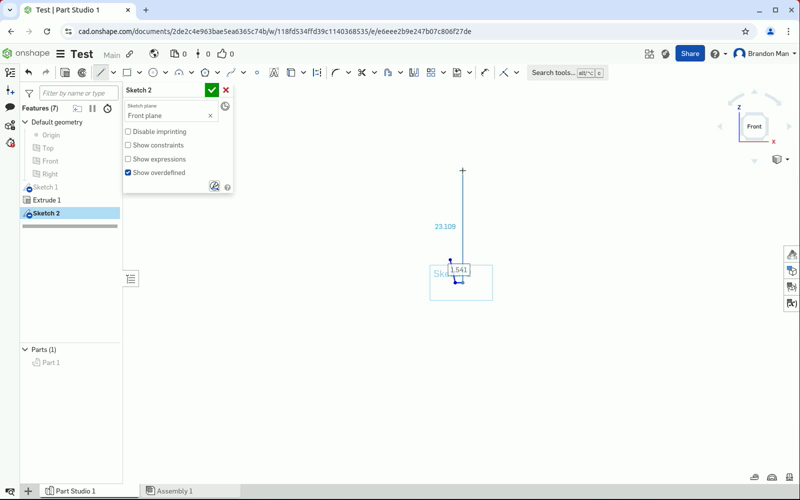
click(462, 170)
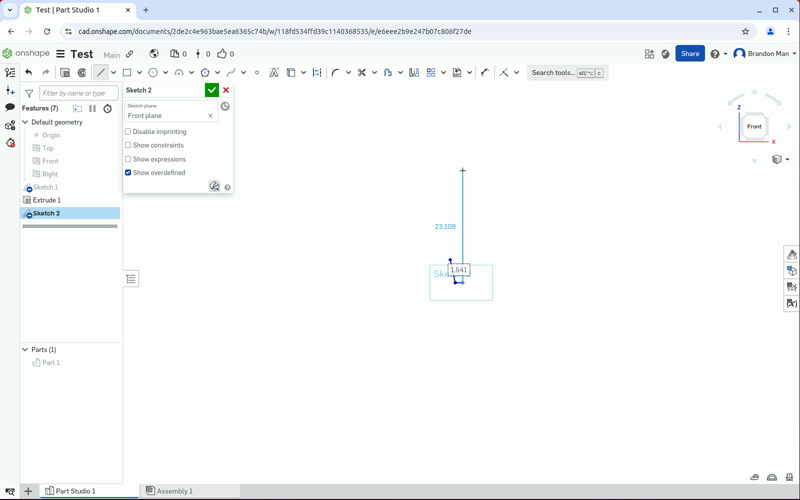
key_up(shift)
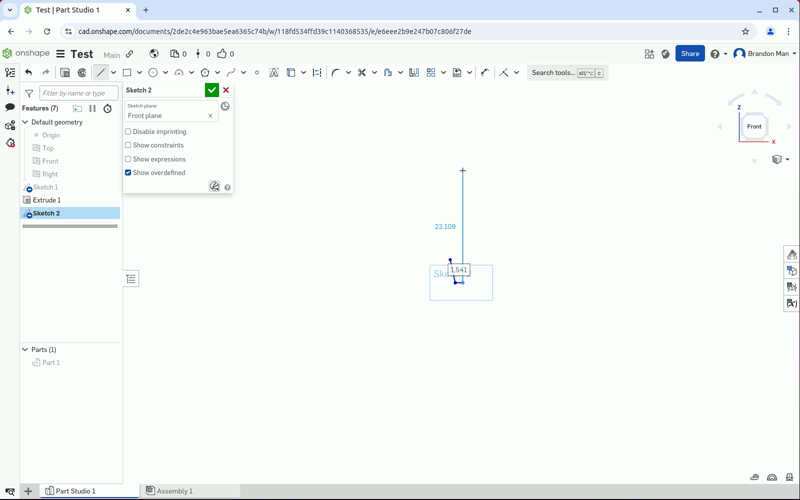
key_down(shift)
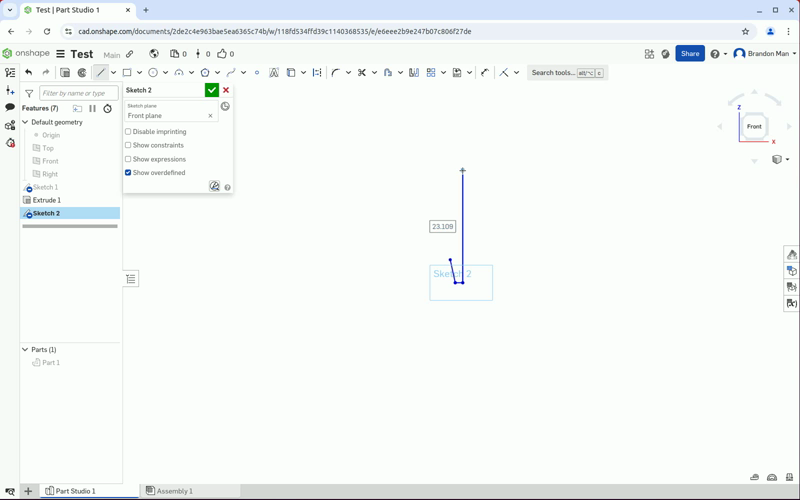
mouse_move(492, 170)
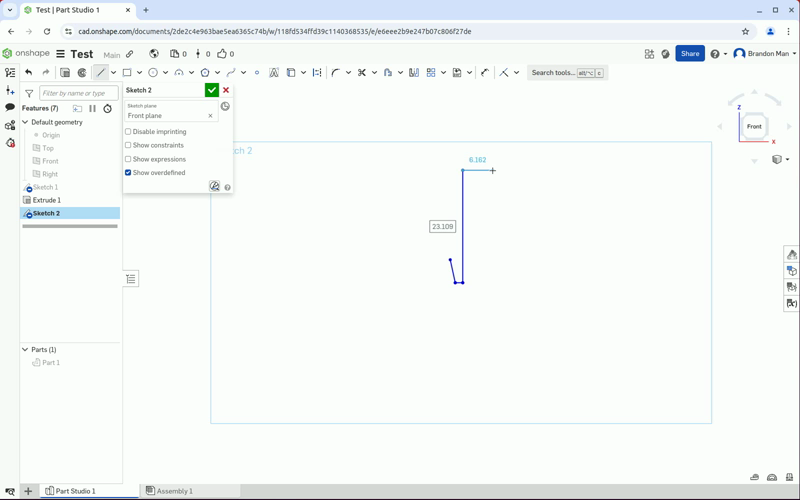
mouse_move(450, 170)
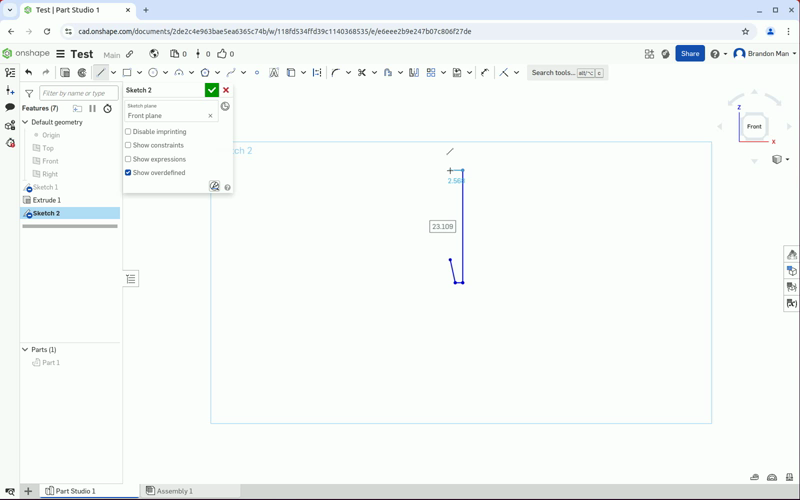
click(450, 170)
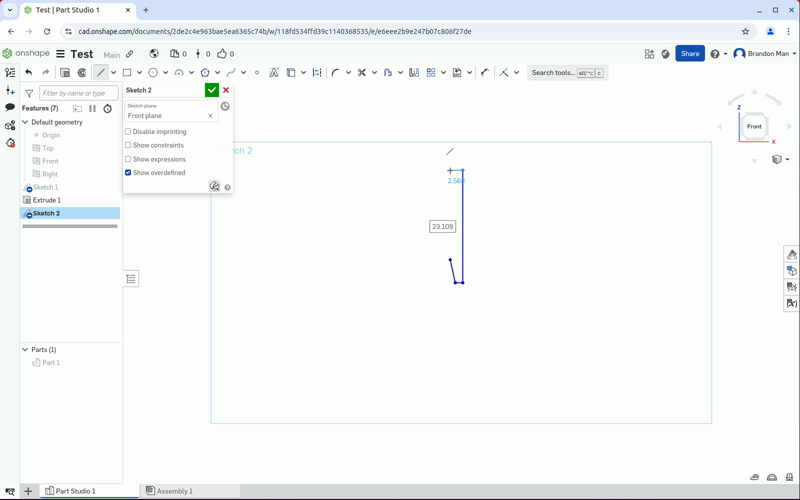
key_up(shift)
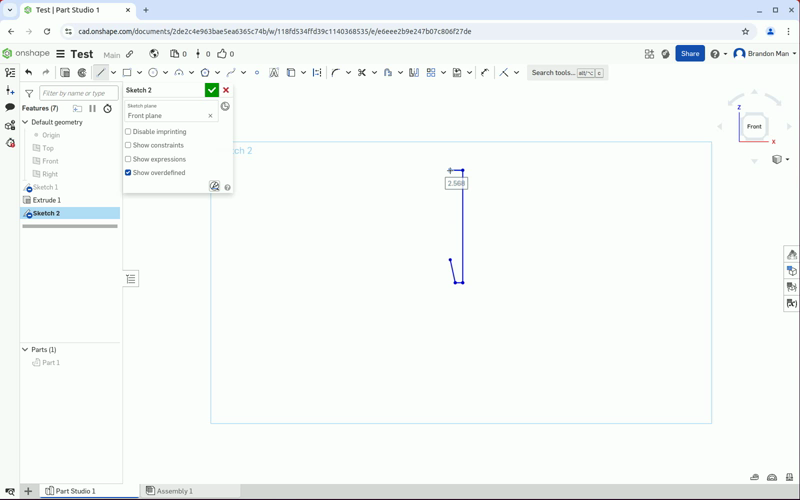
key_down(shift)
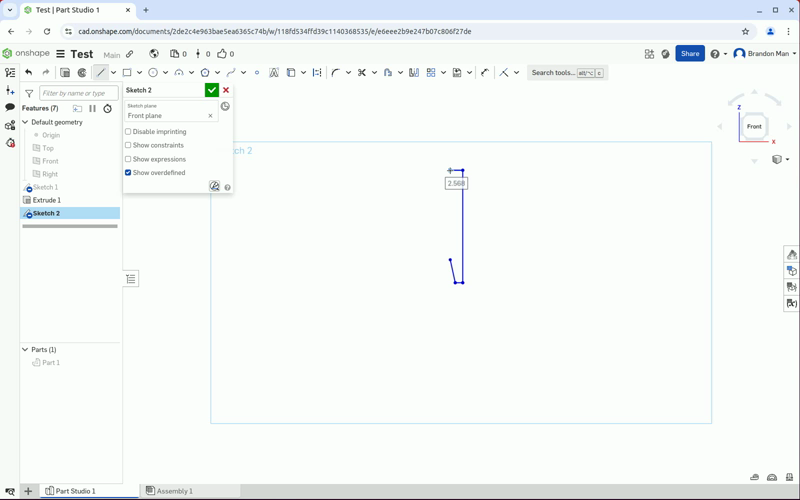
mouse_move(450, 259)
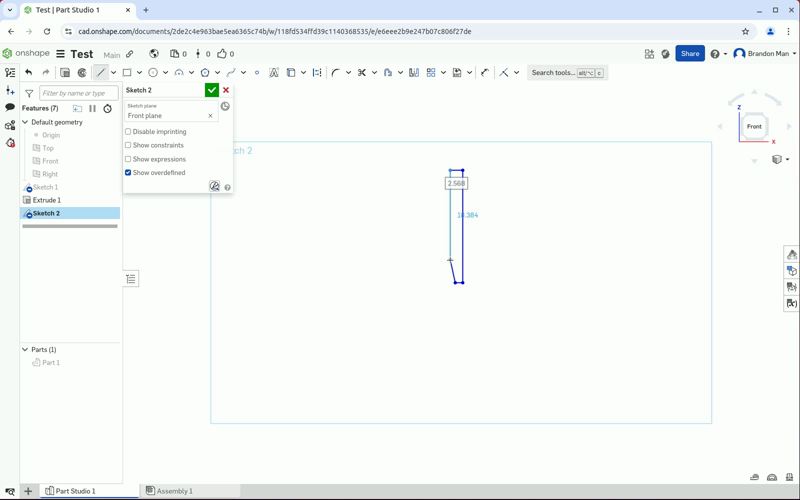
key_up(shift)
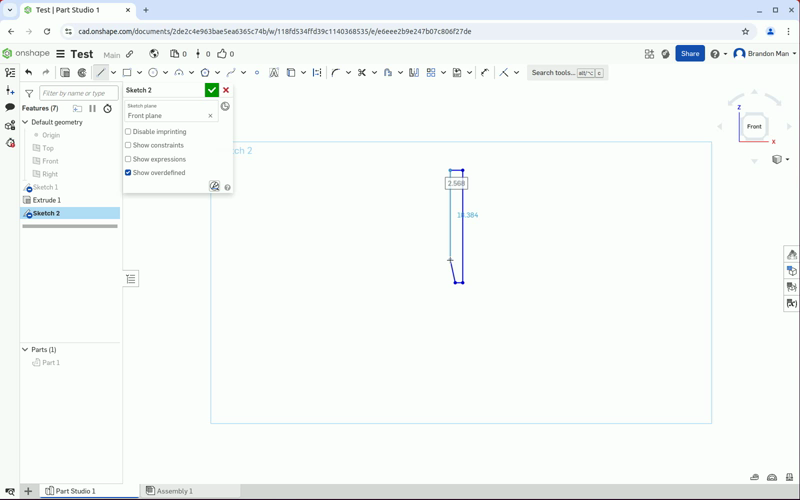
click(450, 259)
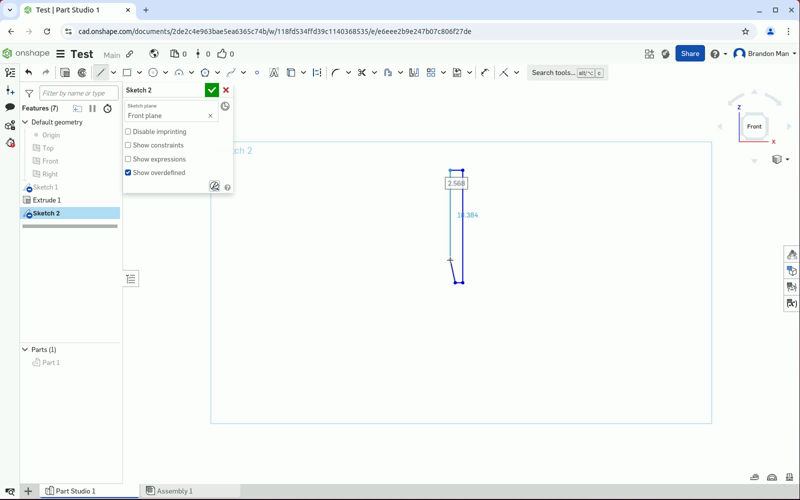
key(esc)
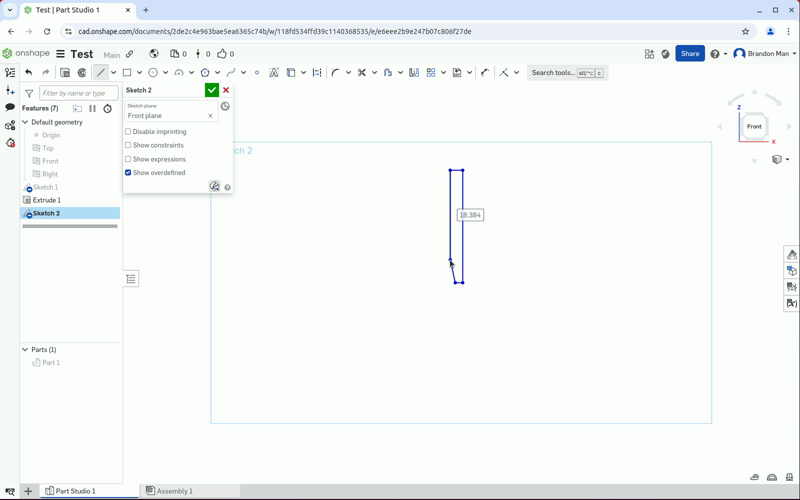
mouse_move(458, 185)
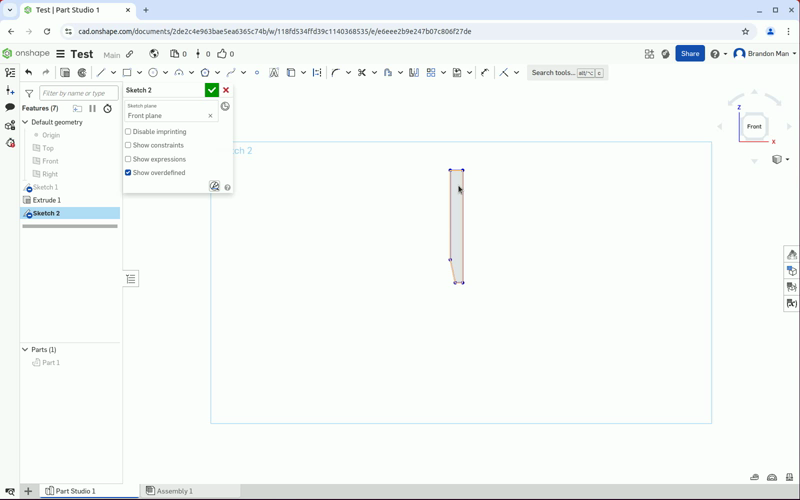
scroll(6)
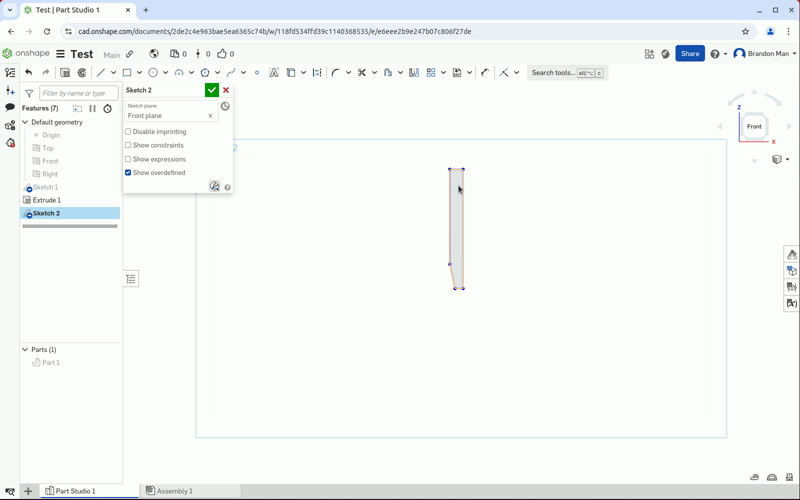
scroll(6)
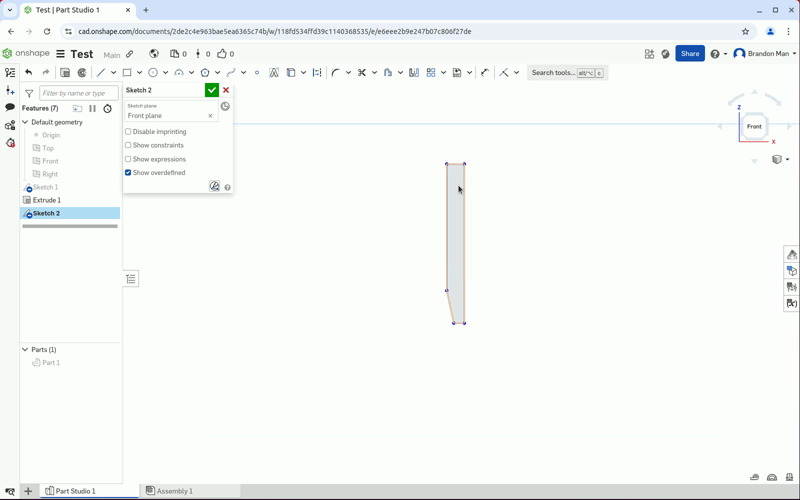
scroll(6)
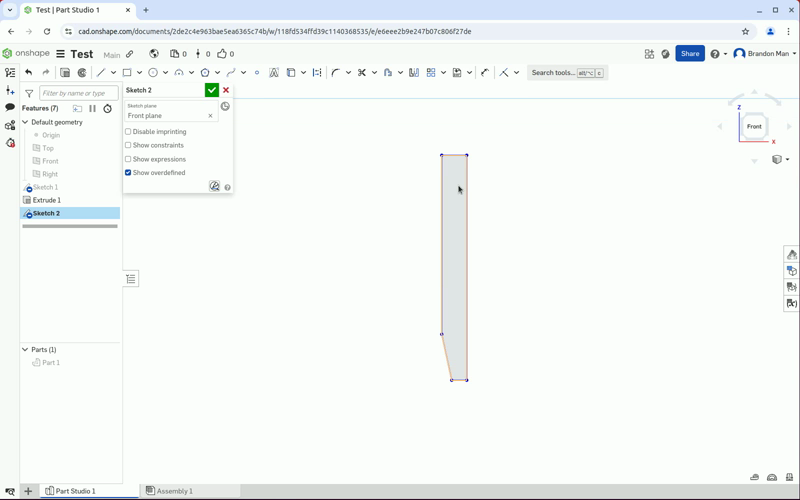
scroll(6)
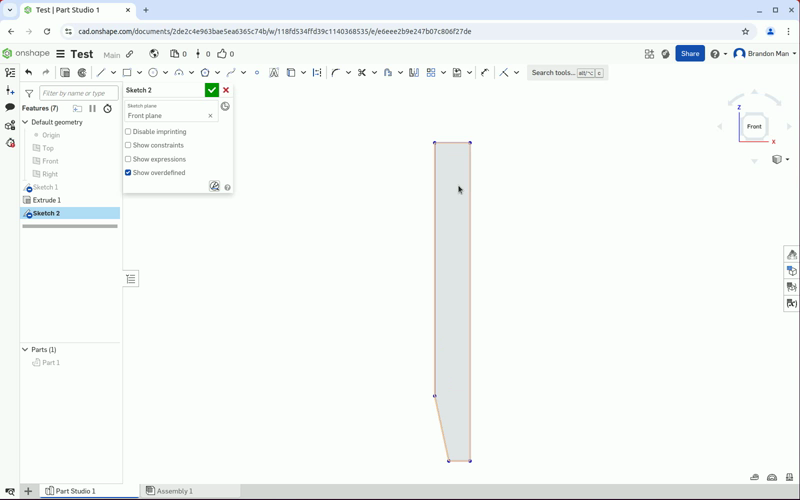
scroll(6)
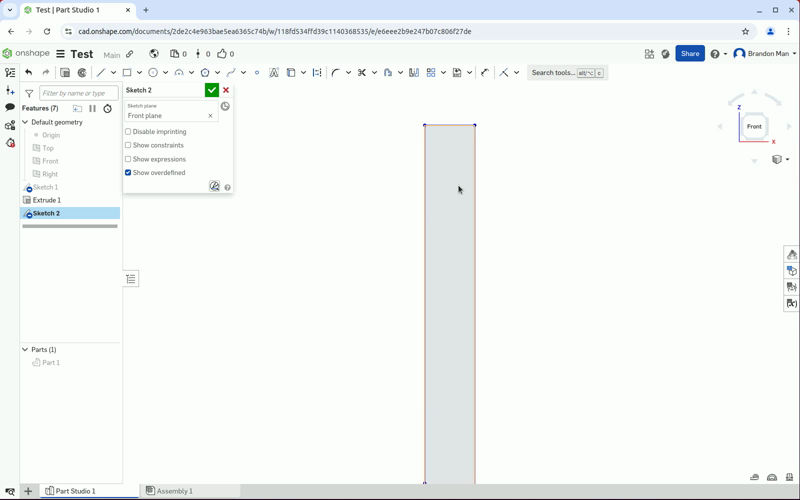
scroll(6)
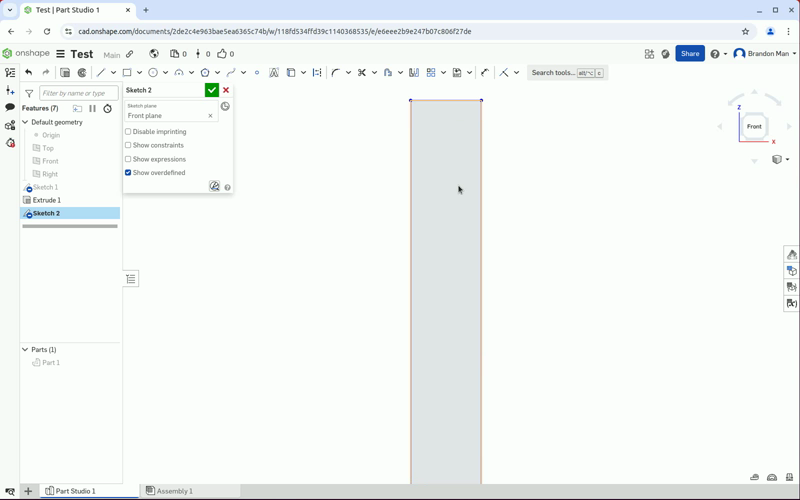
scroll(6)
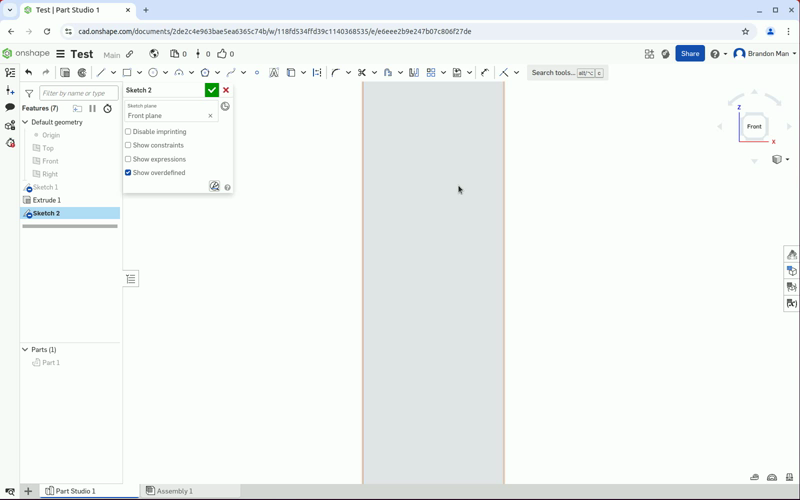
click(458, 185)
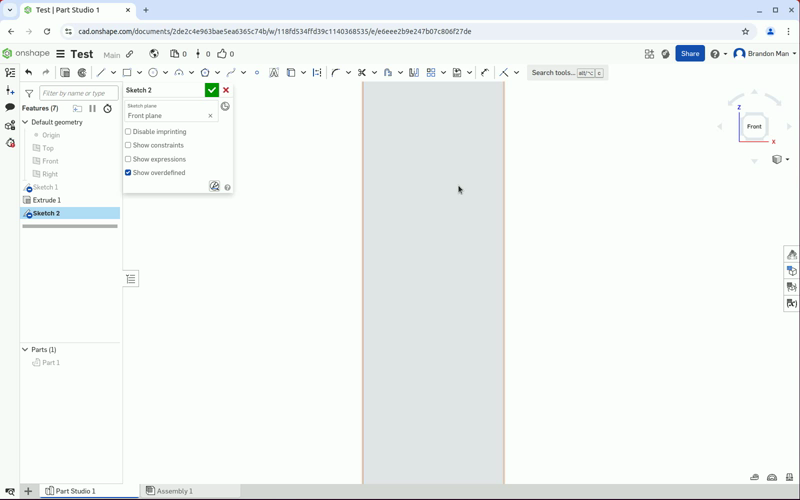
scroll(-6)
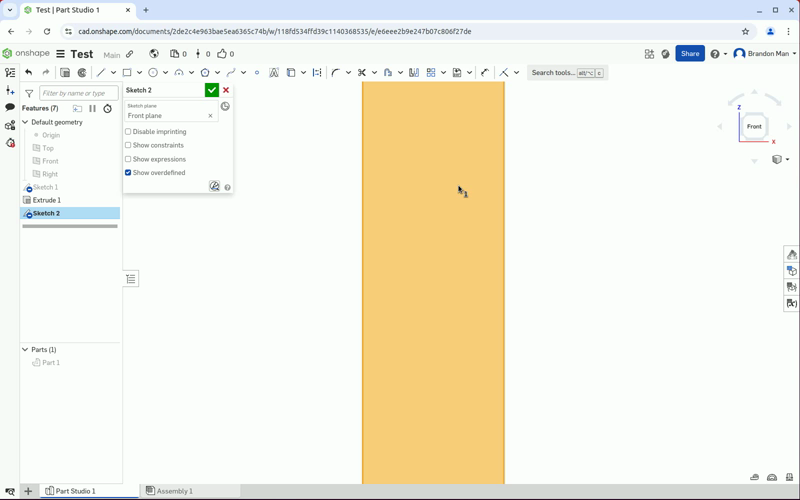
scroll(-6)
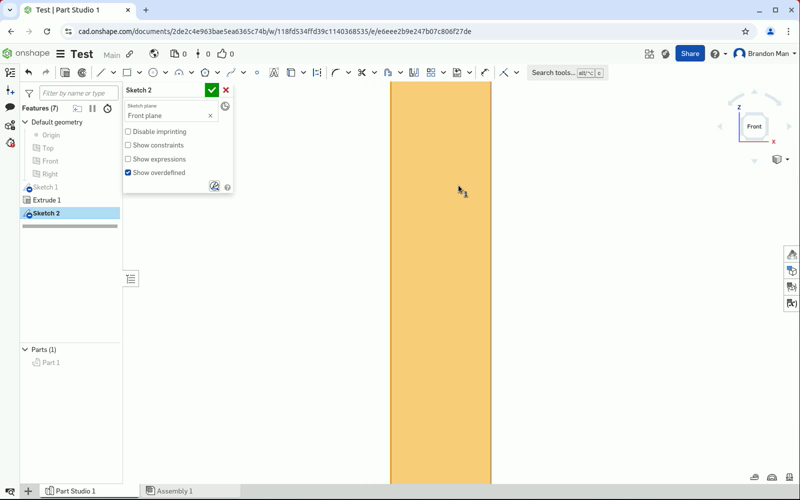
scroll(-6)
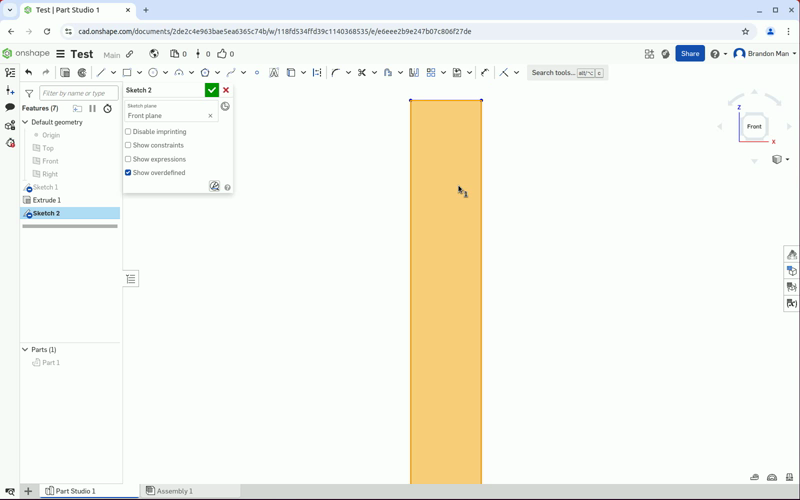
scroll(-6)
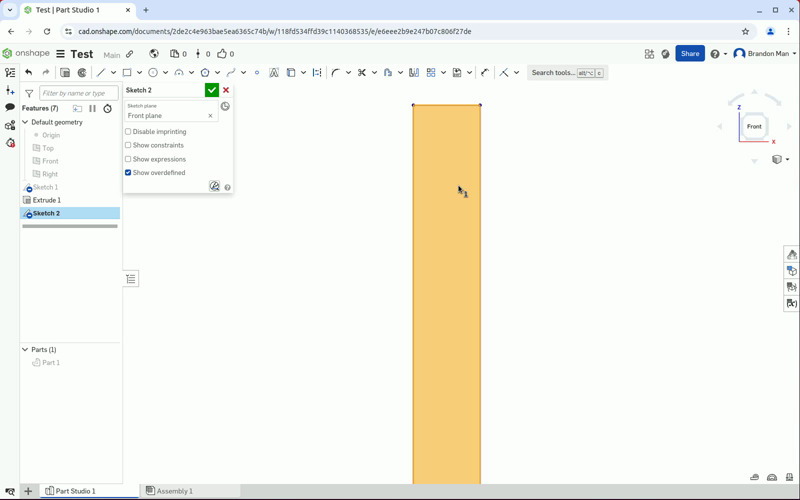
scroll(-6)
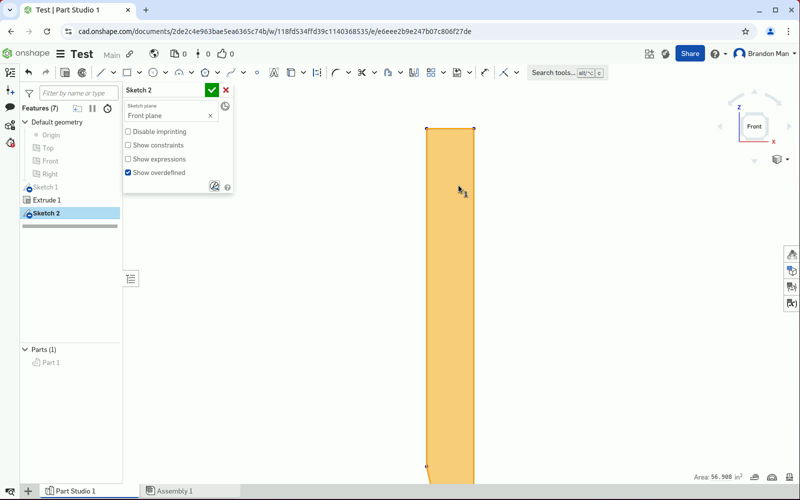
scroll(-6)
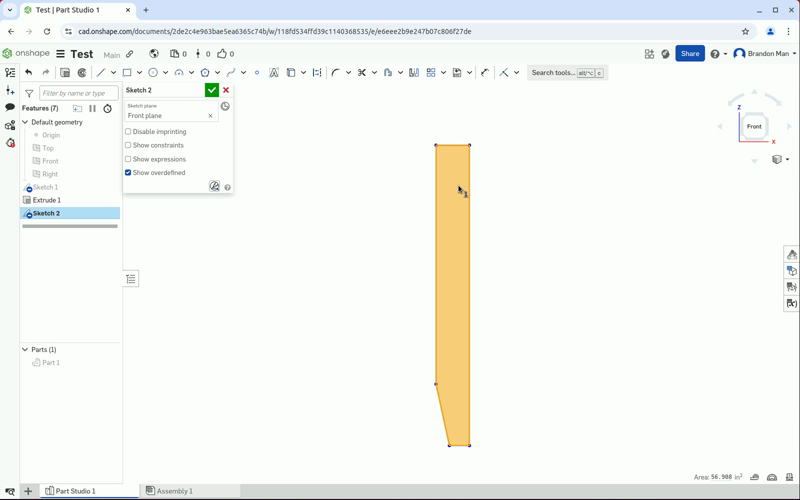
scroll(-6)
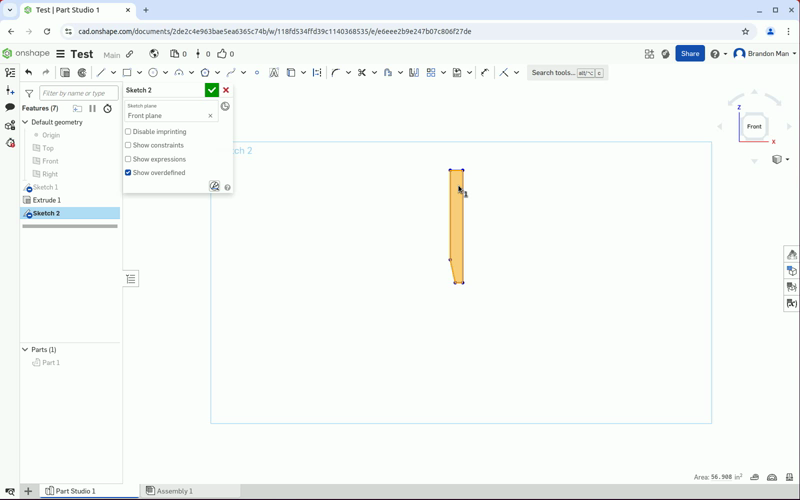
mouse_move(73, 352)
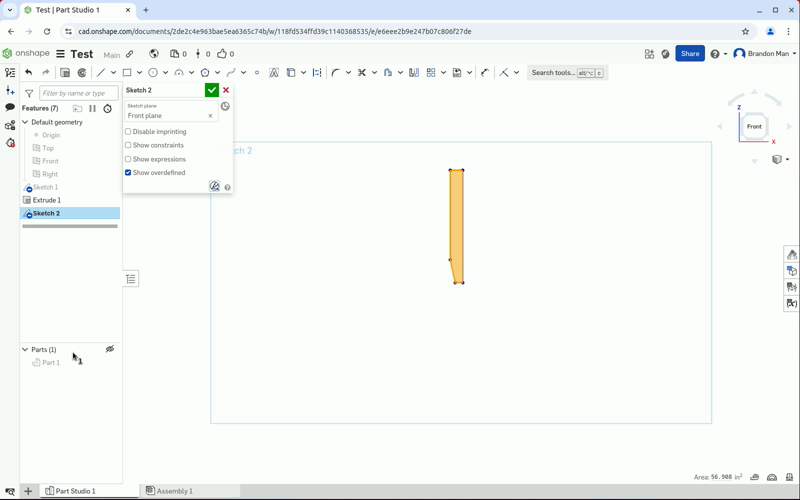
key(shift+y)
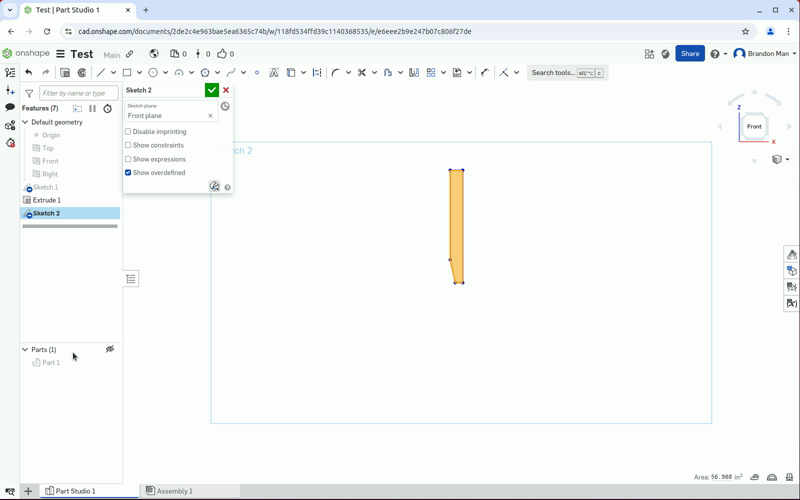
key(shift+e)
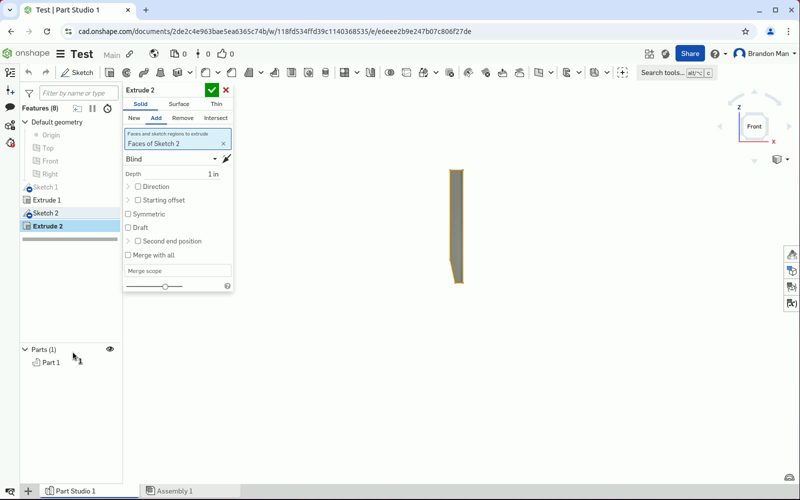
mouse_move(143, 106)
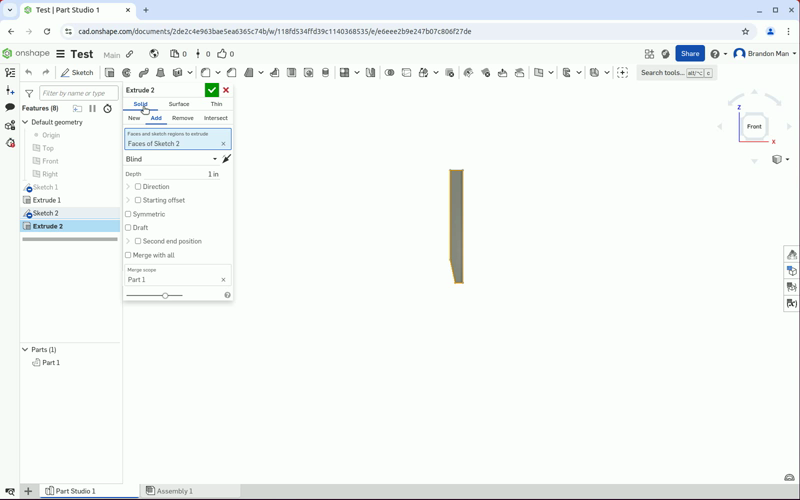
click(143, 106)
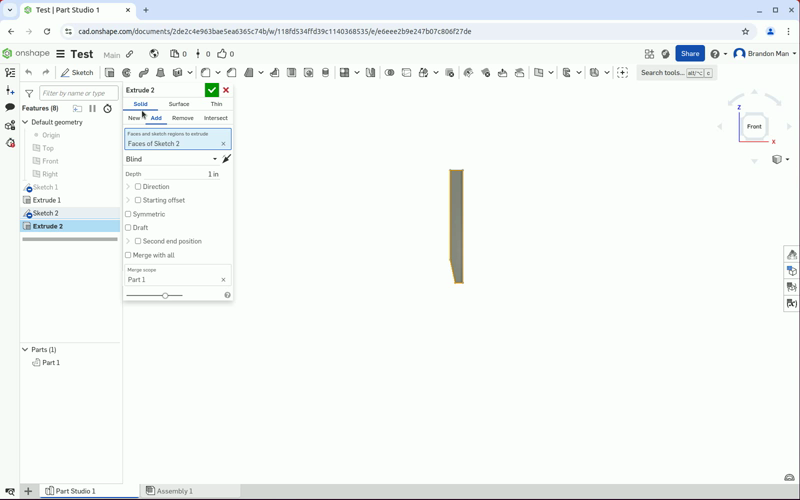
mouse_move(137, 120)
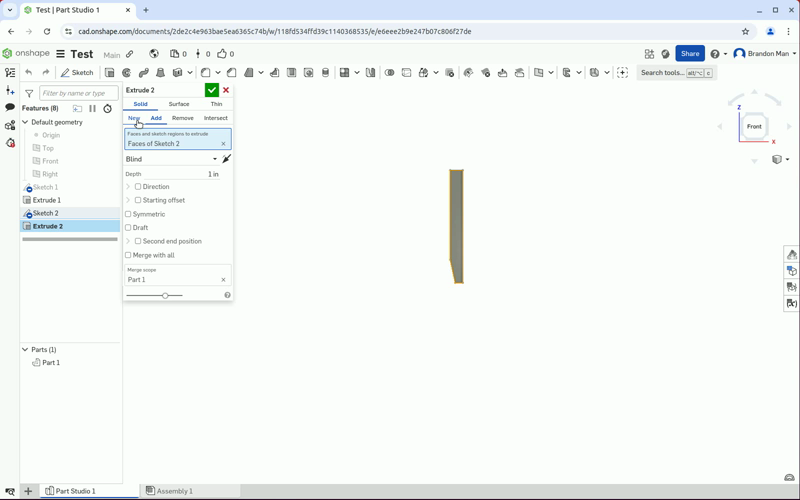
click(137, 120)
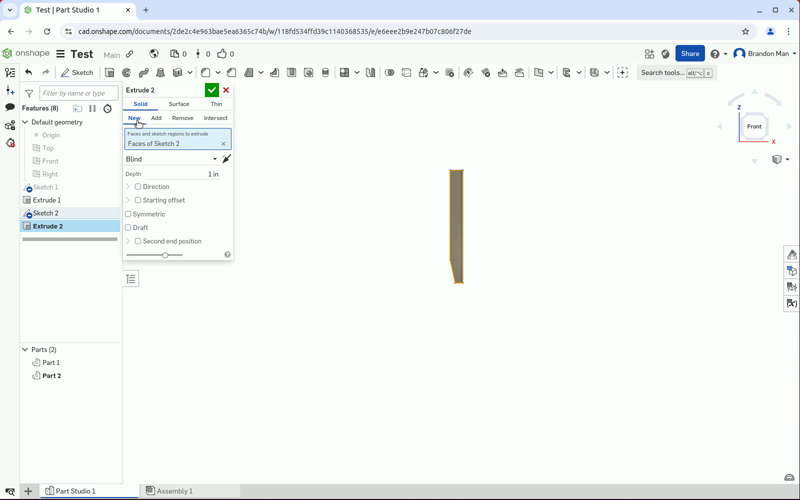
key(tab, 4)
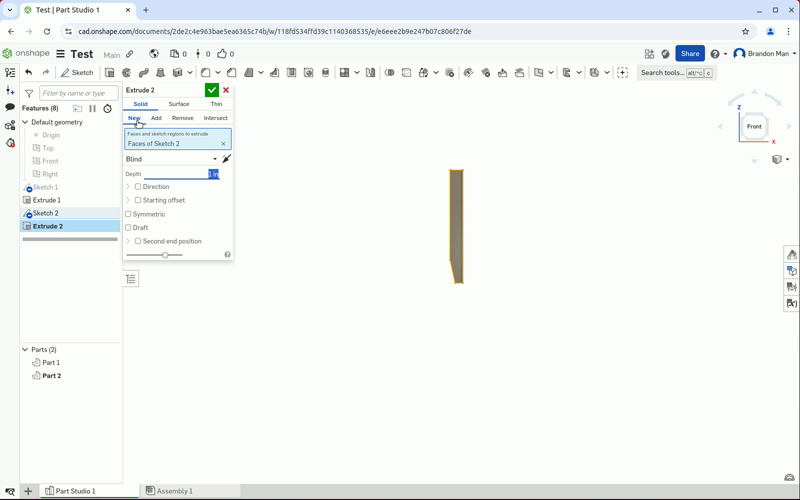
text(-0.241)
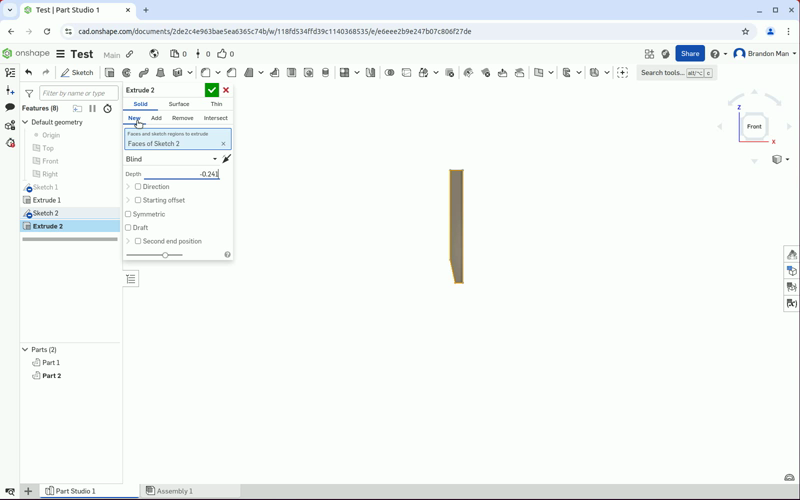
key(enter)
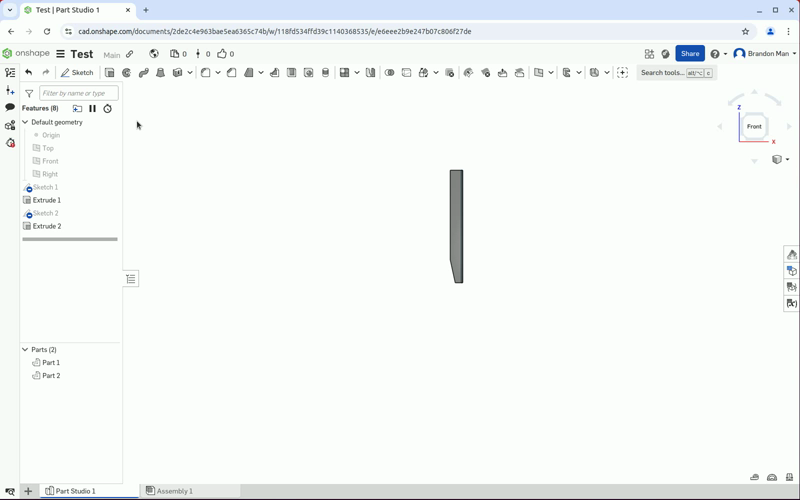
key(shift+h)
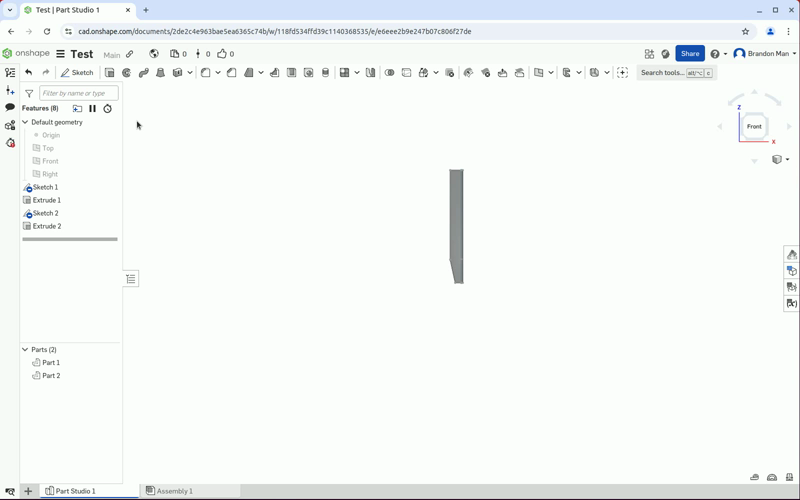
key(shift+h)
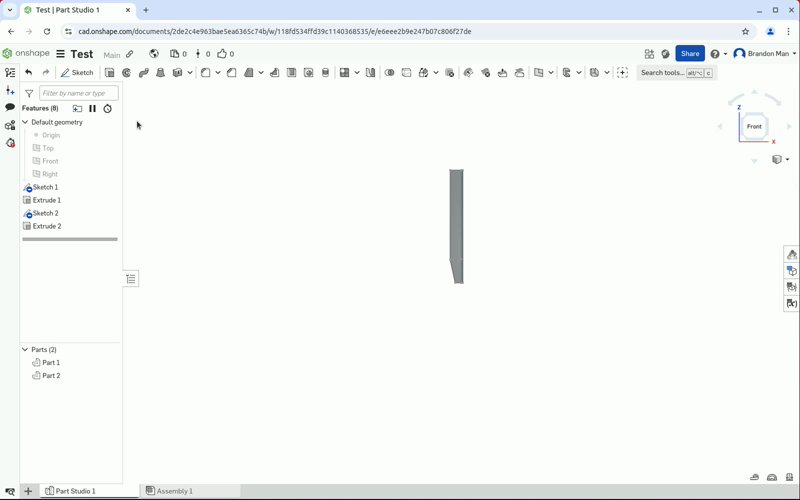
key(shift+7)
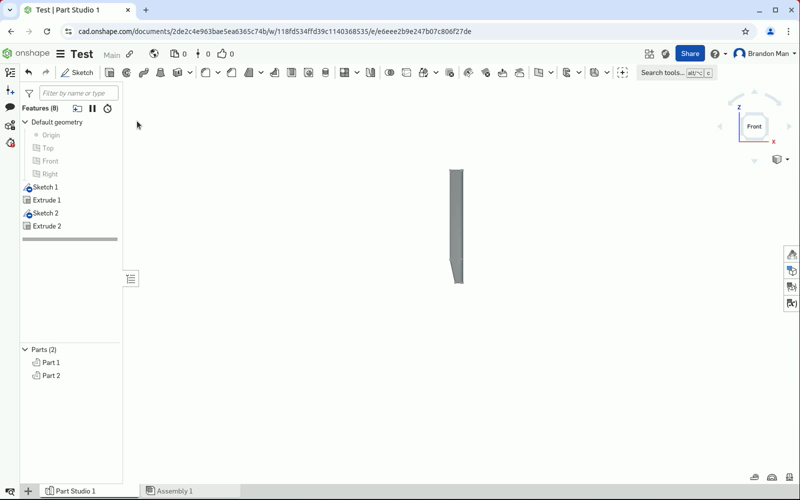
key(left, 2)
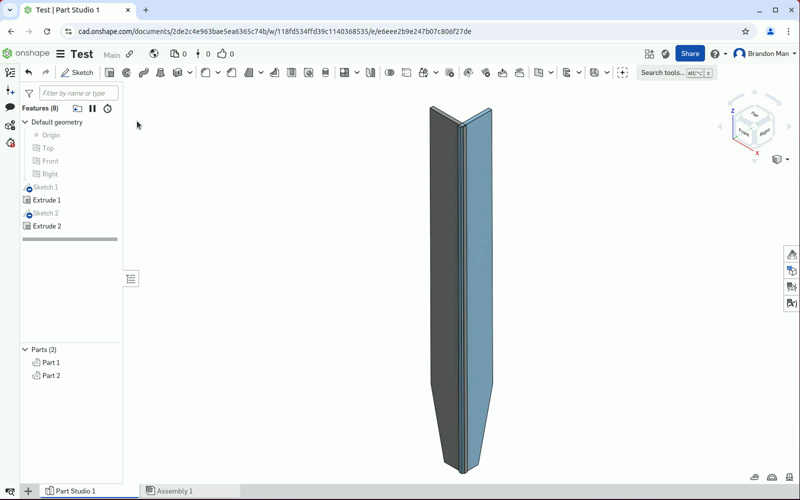
key(down, 2)
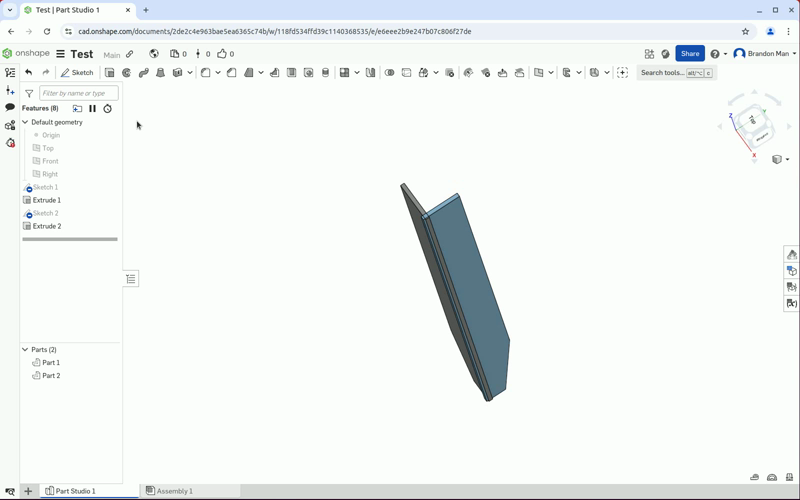
key(up, 2)
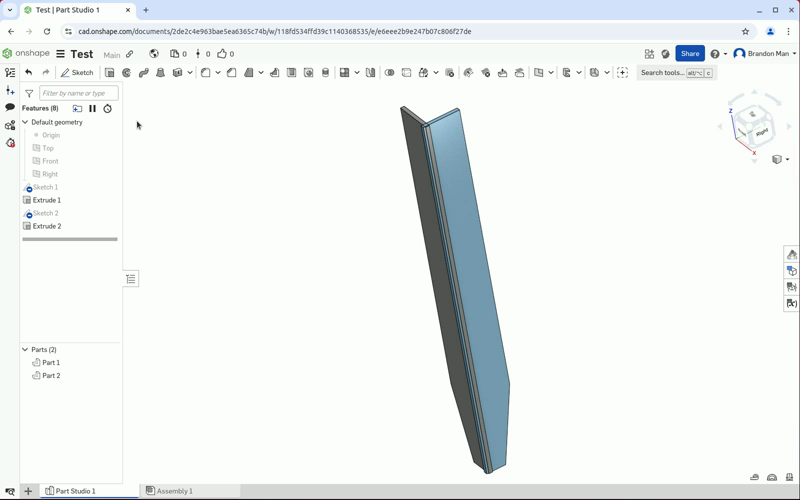
key(right, 2)
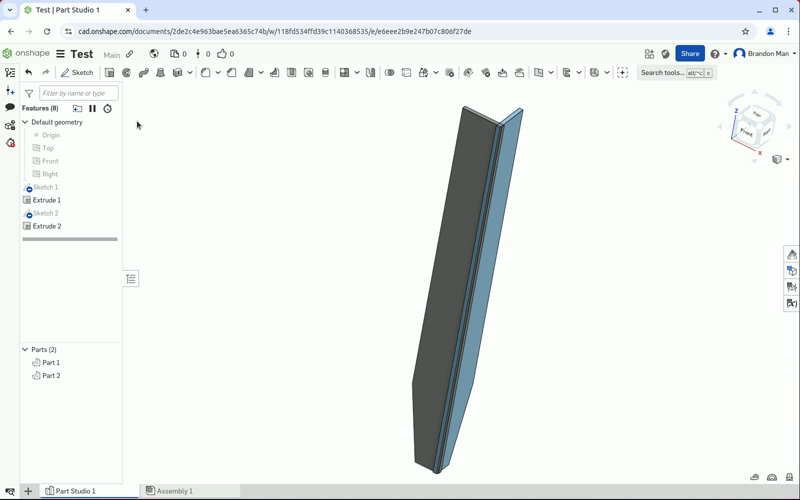
mouse_move(73, 189)
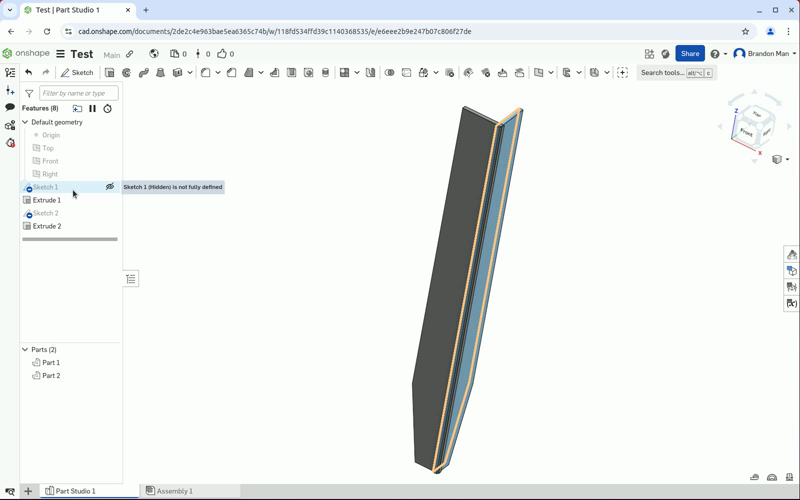
click(73, 189)